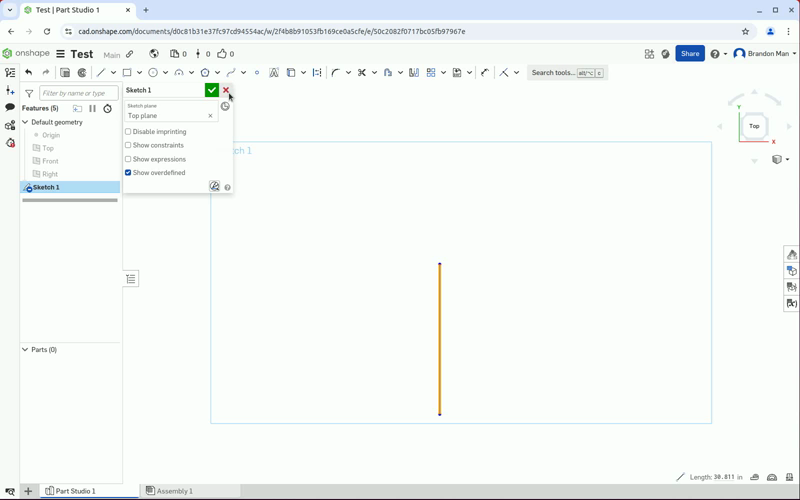
key(shift+h)
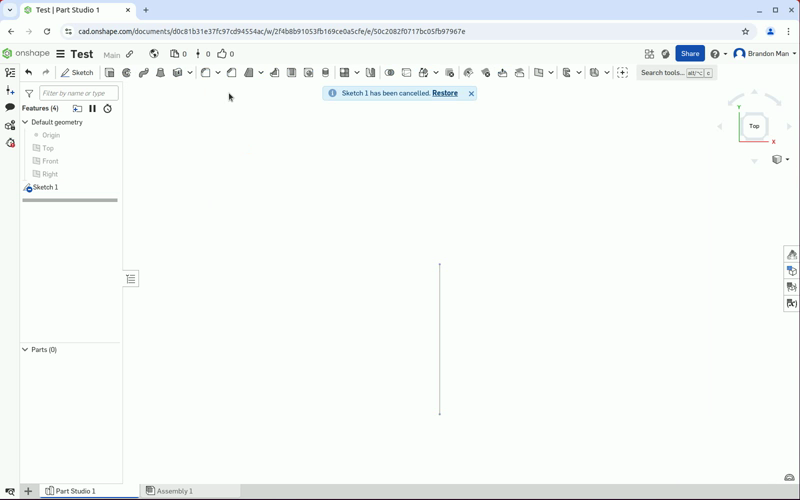
mouse_move(73, 352)
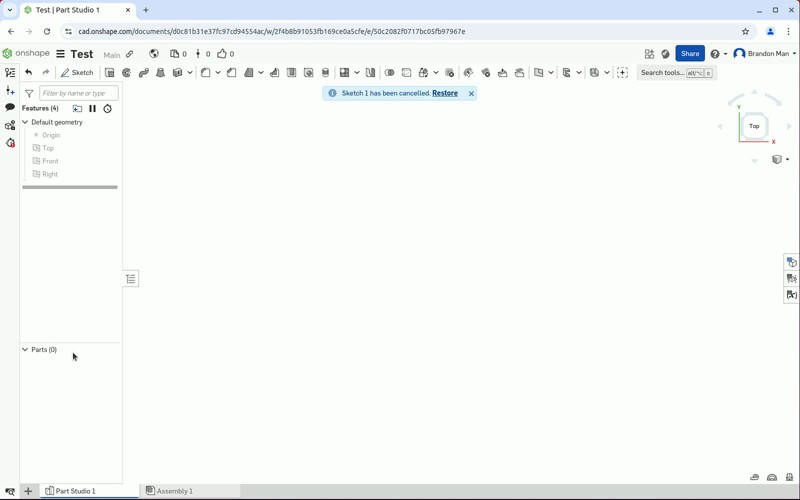
key(y)
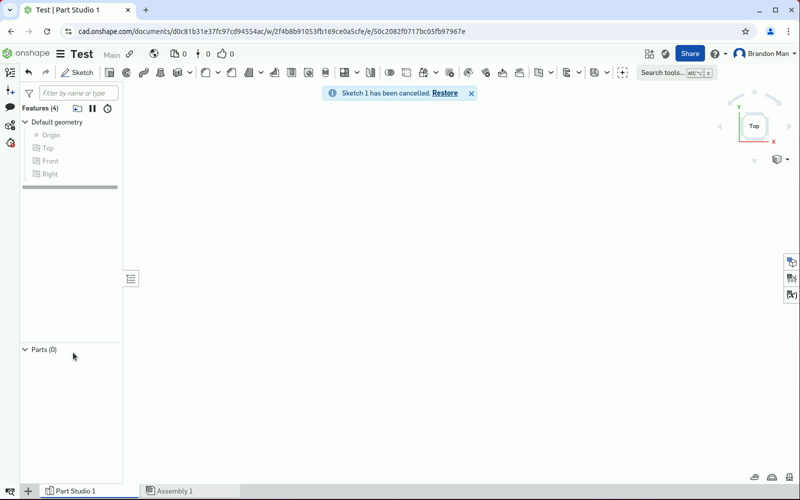
key(shift+p)
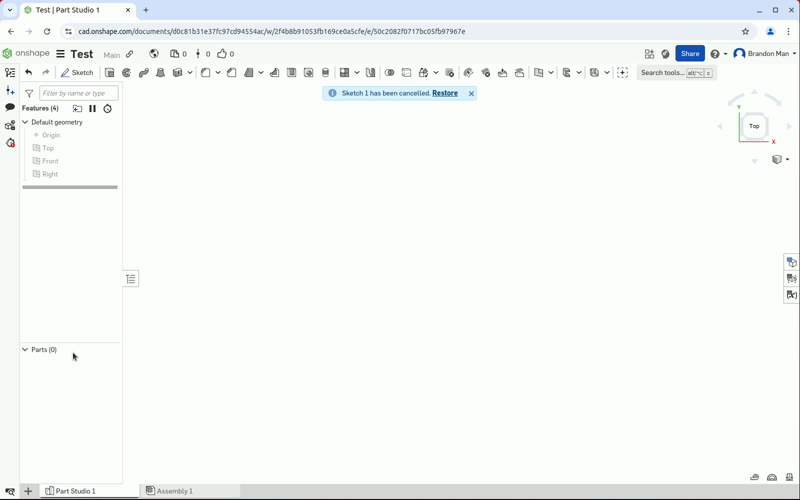
key(space)
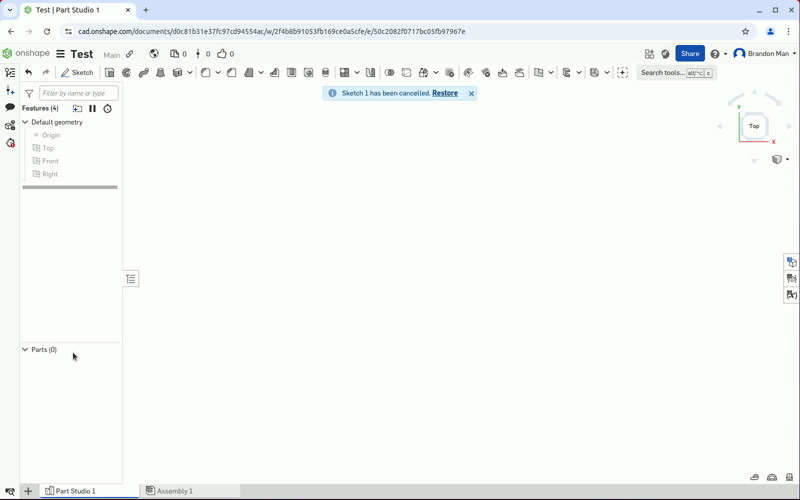
key_down(shift)
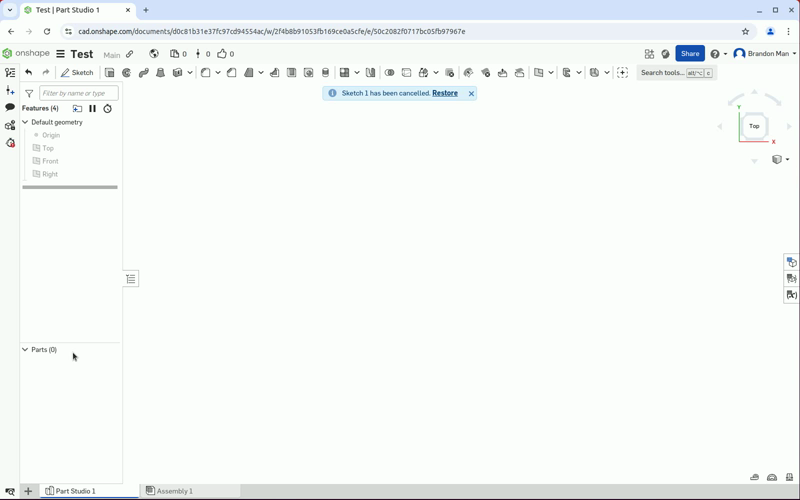
key(up)
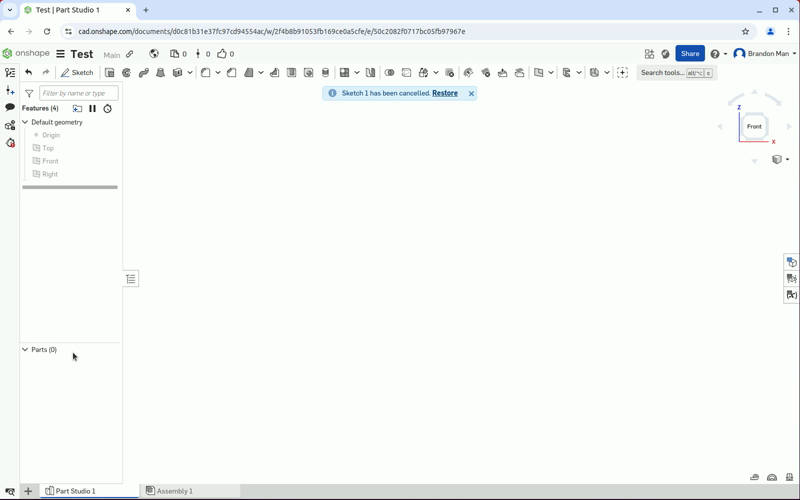
key_up(shift)
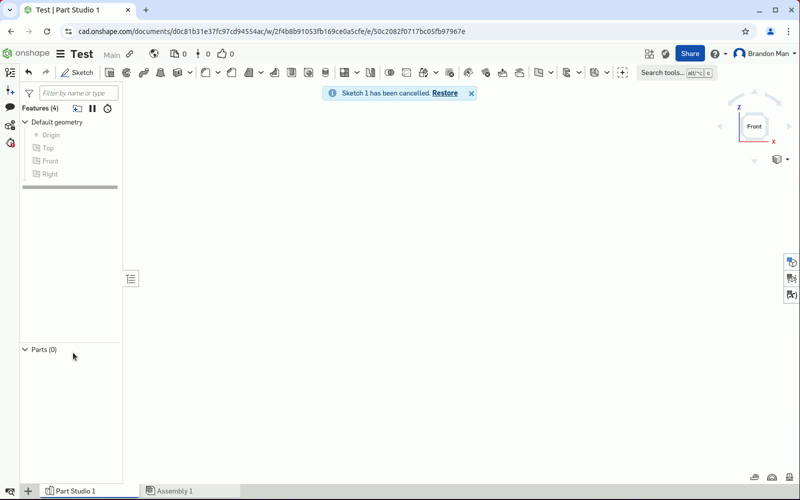
mouse_move(73, 352)
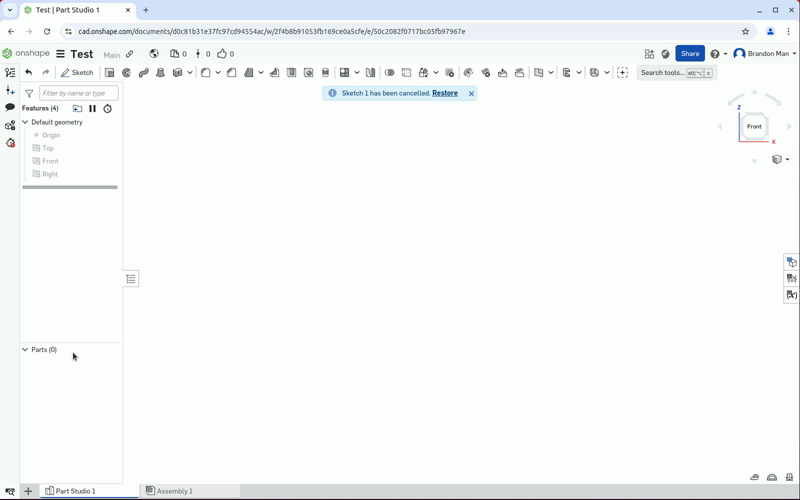
key(shift+y)
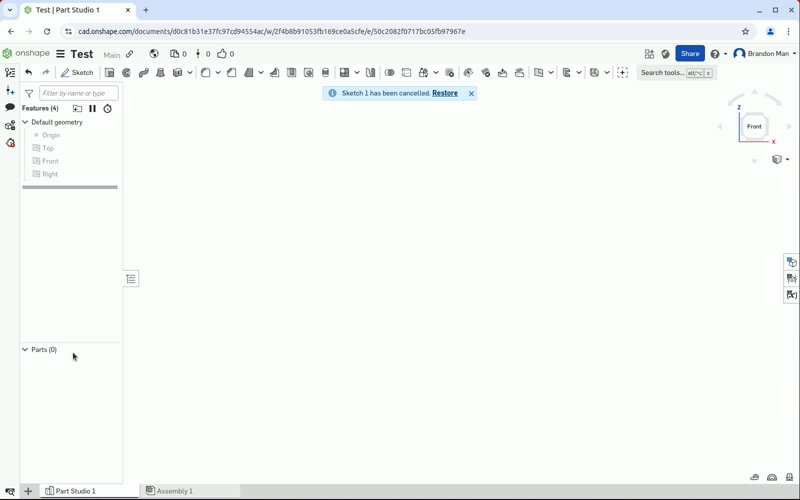
key(shift+s)
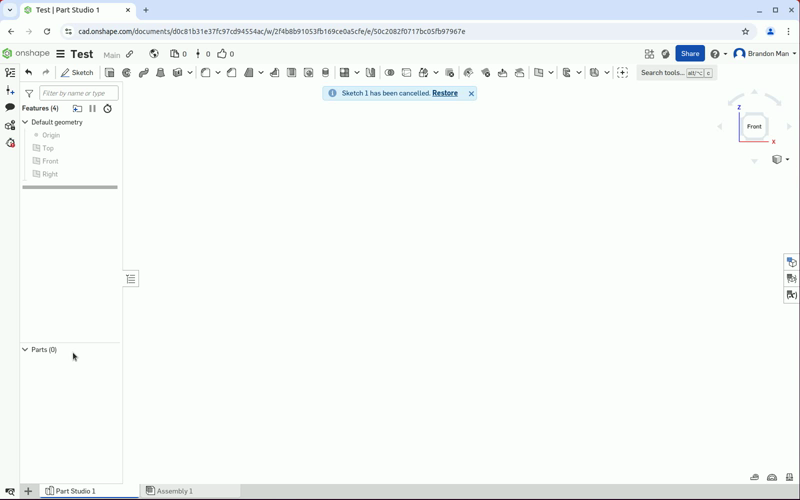
mouse_move(73, 163)
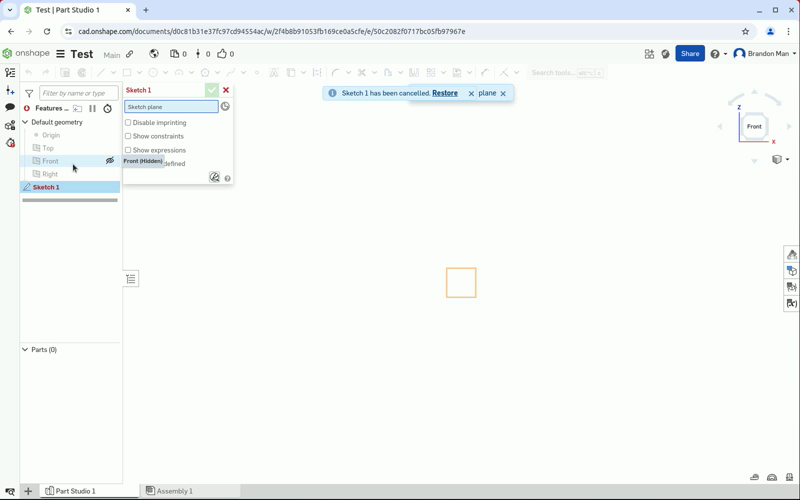
click(73, 163)
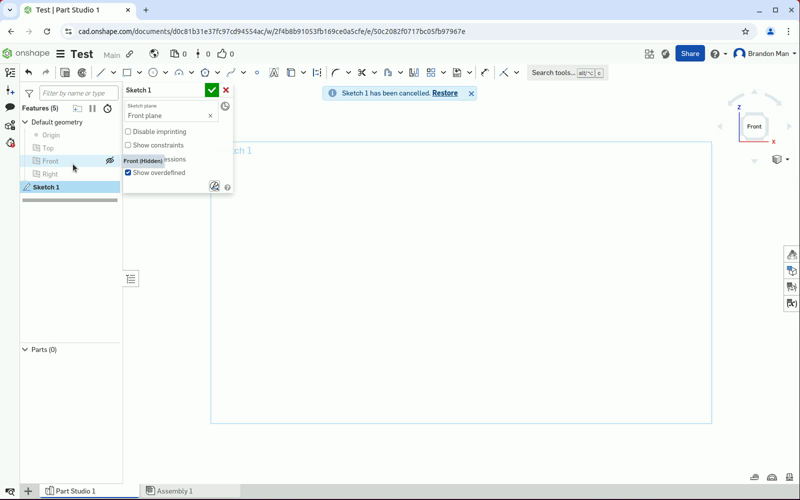
mouse_move(73, 352)
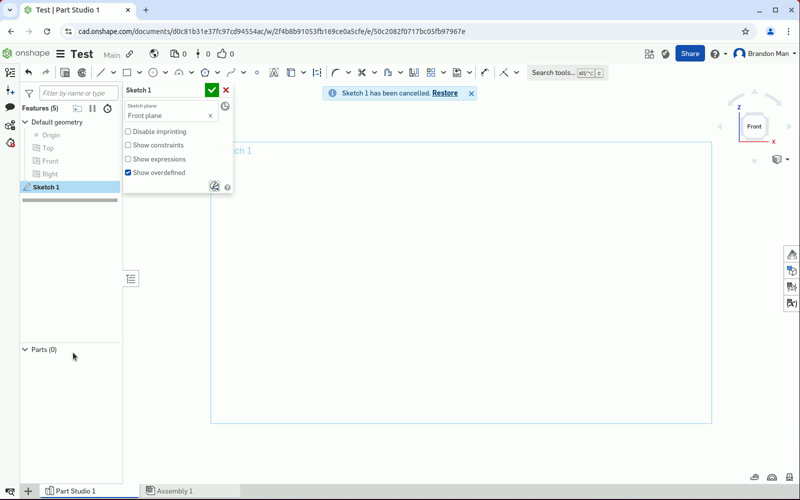
key(y)
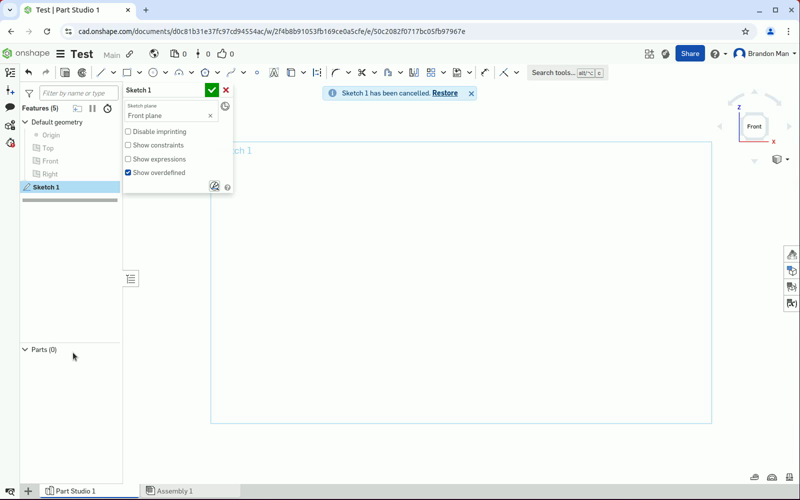
key(l)
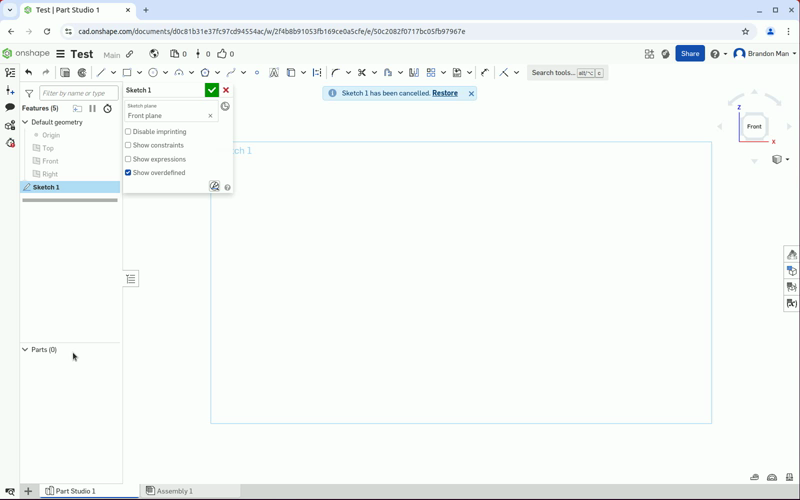
key_down(shift)
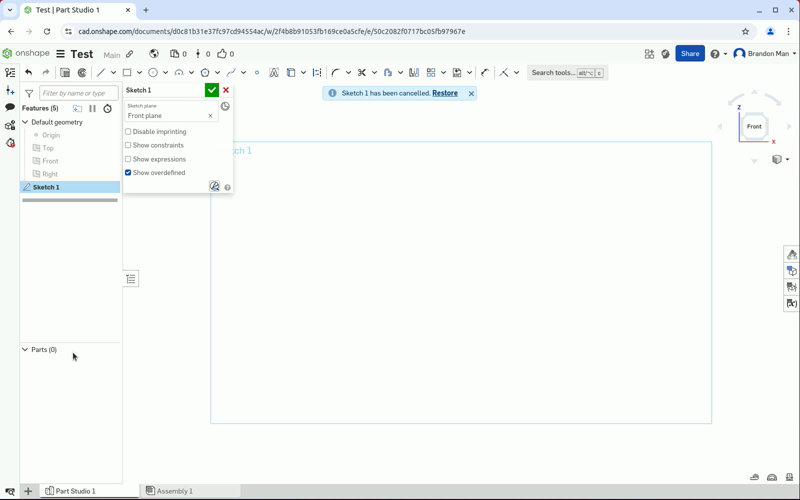
mouse_move(432, 299)
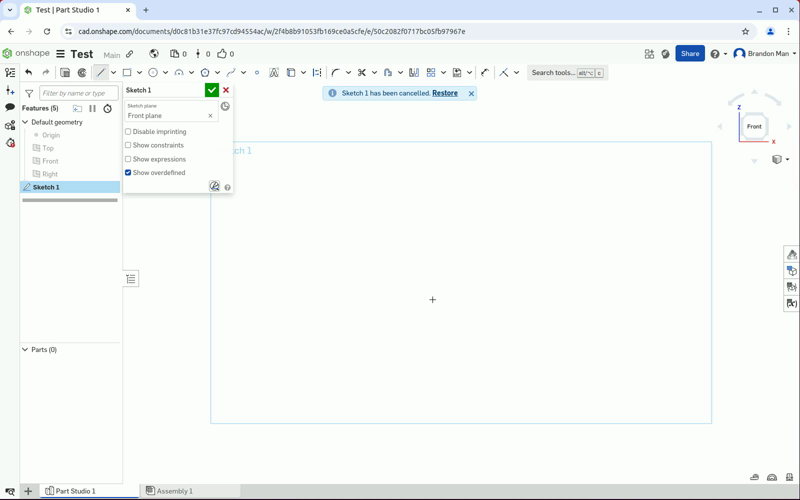
click(432, 299)
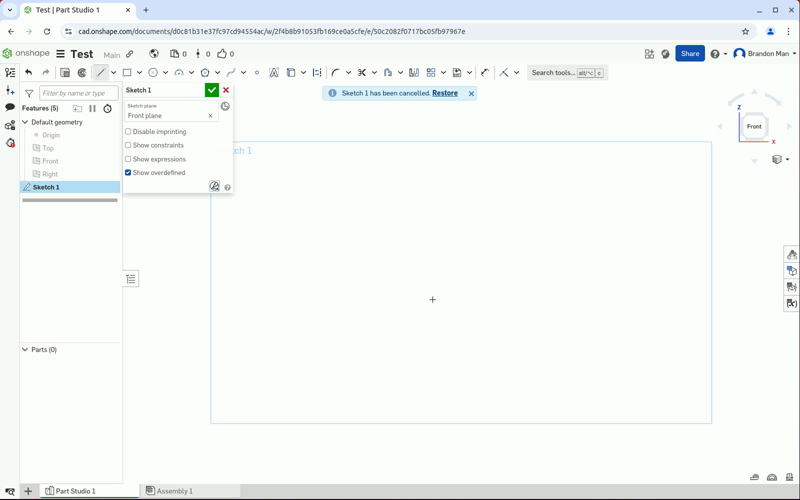
key_up(shift)
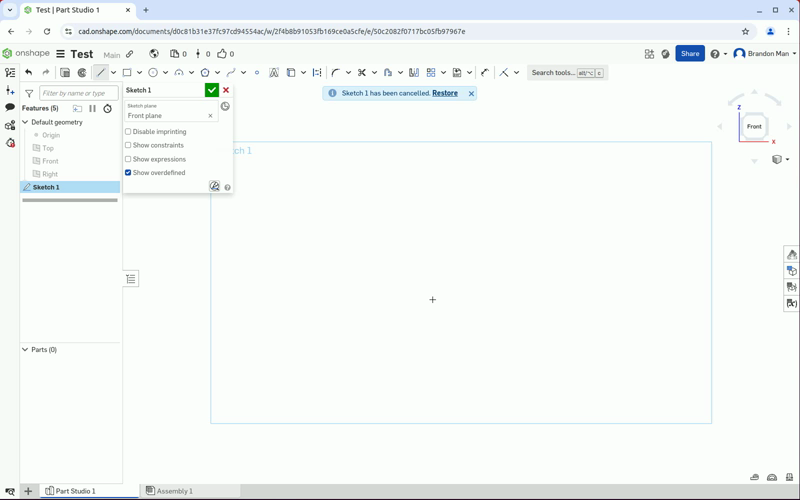
key_down(shift)
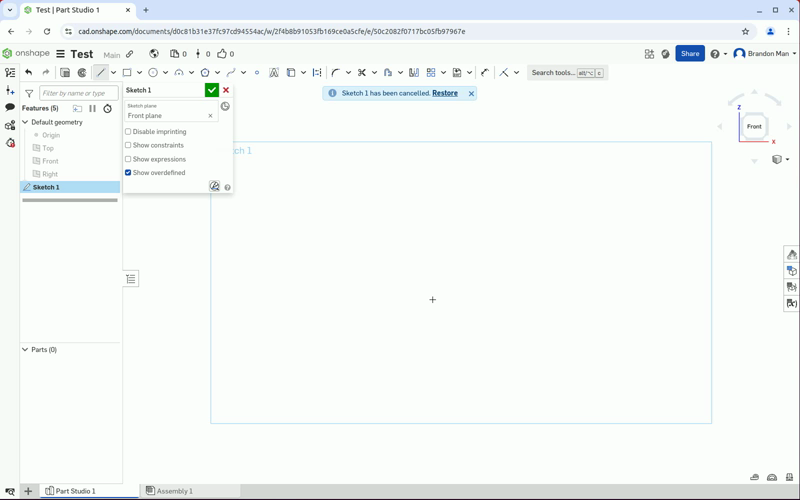
mouse_move(462, 299)
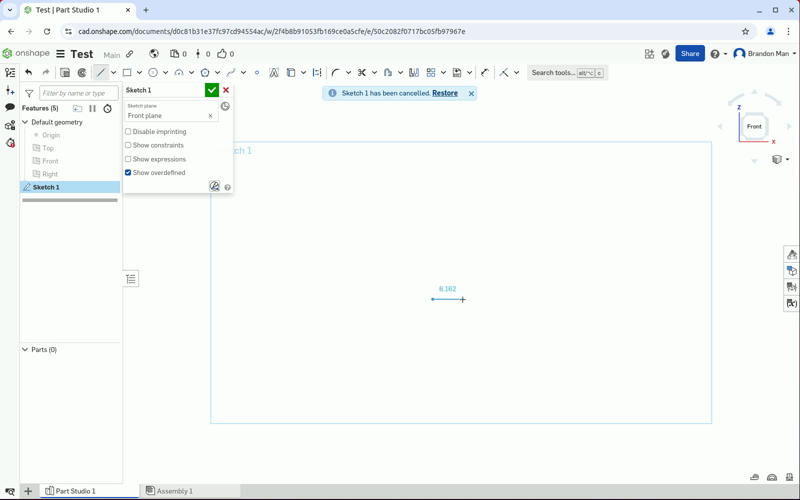
mouse_move(460, 315)
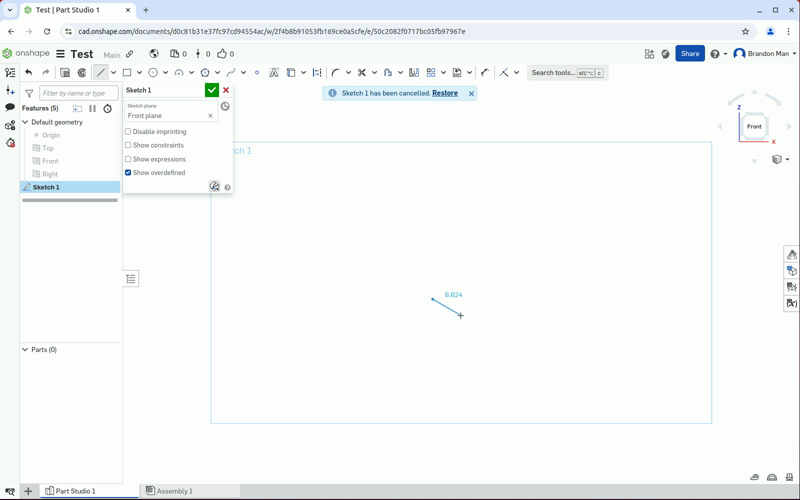
click(460, 315)
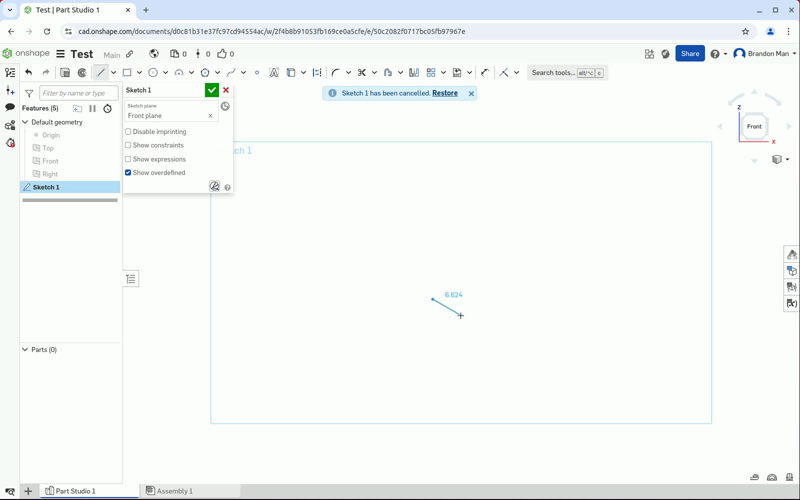
key_up(shift)
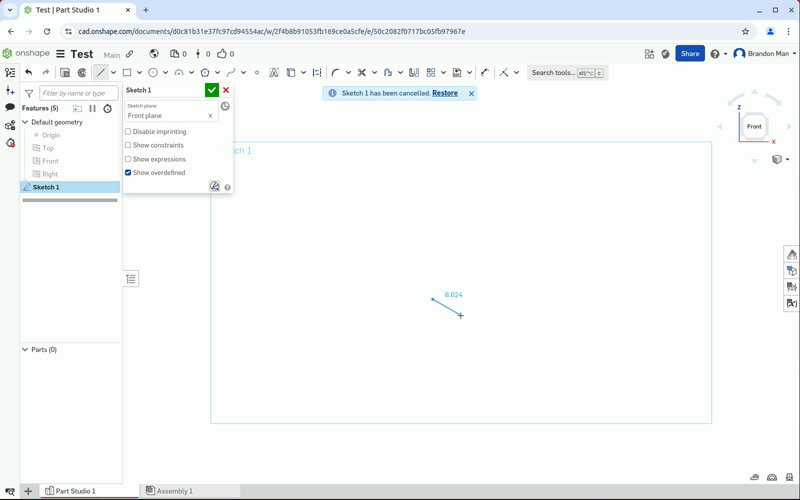
key_down(shift)
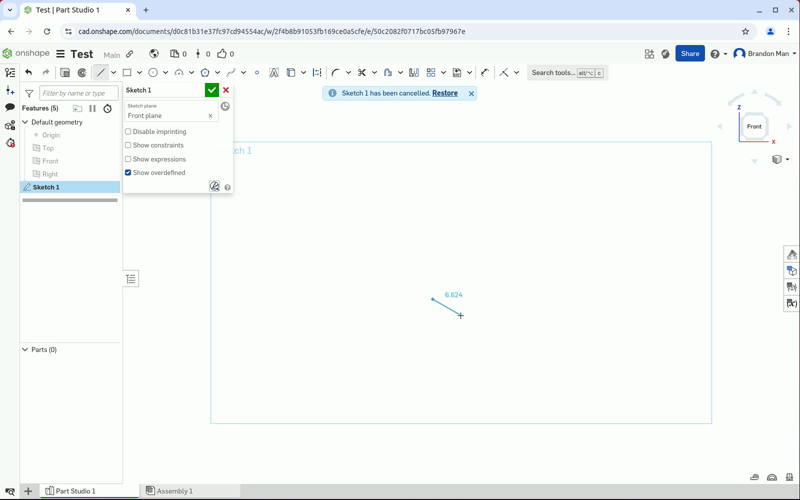
mouse_move(490, 315)
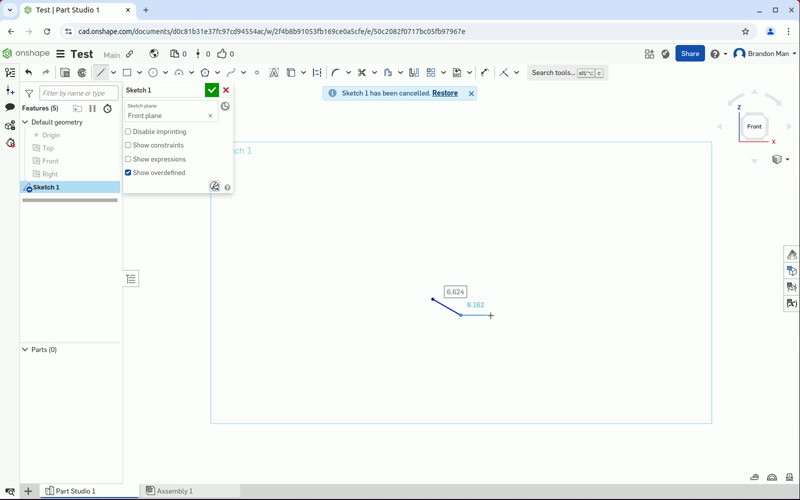
mouse_move(488, 299)
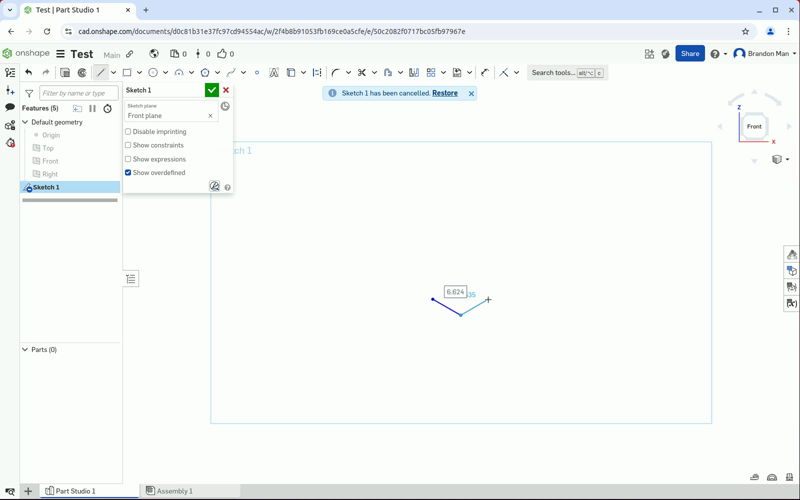
click(488, 299)
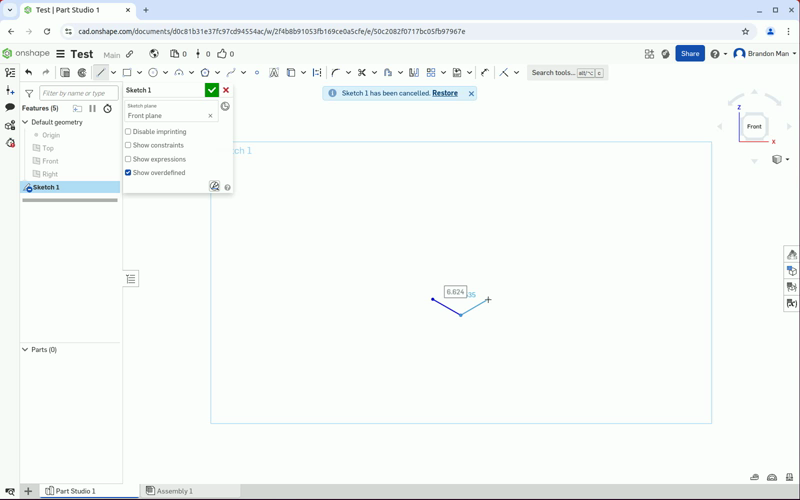
key_up(shift)
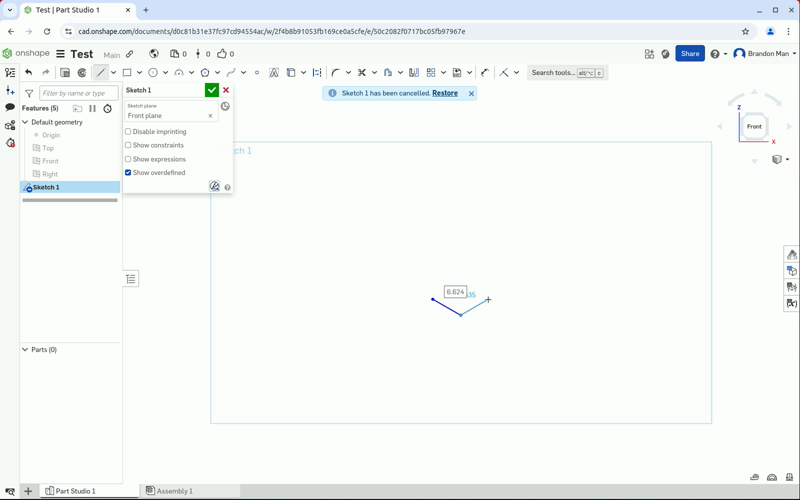
key_down(shift)
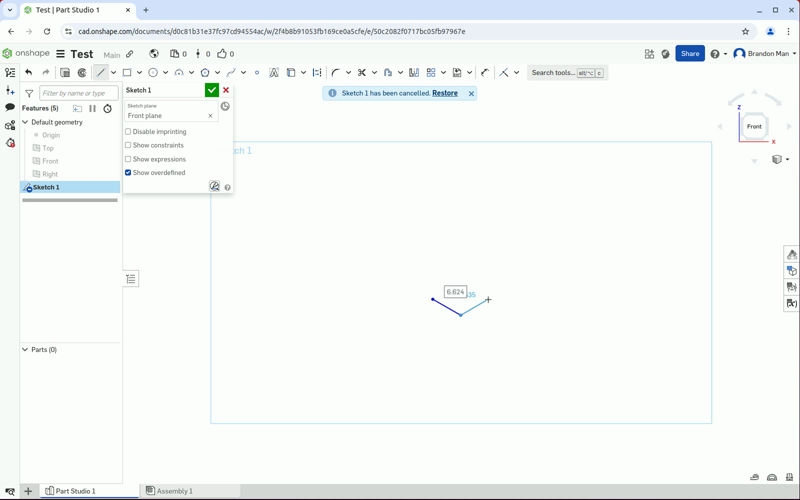
mouse_move(518, 299)
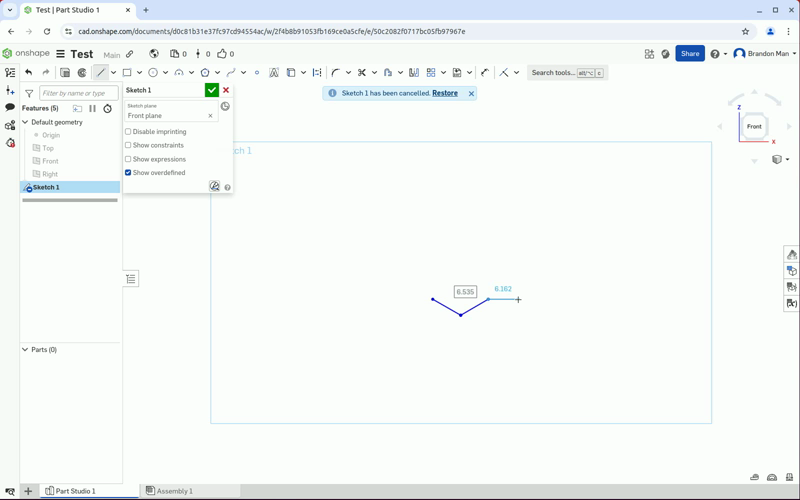
mouse_move(488, 267)
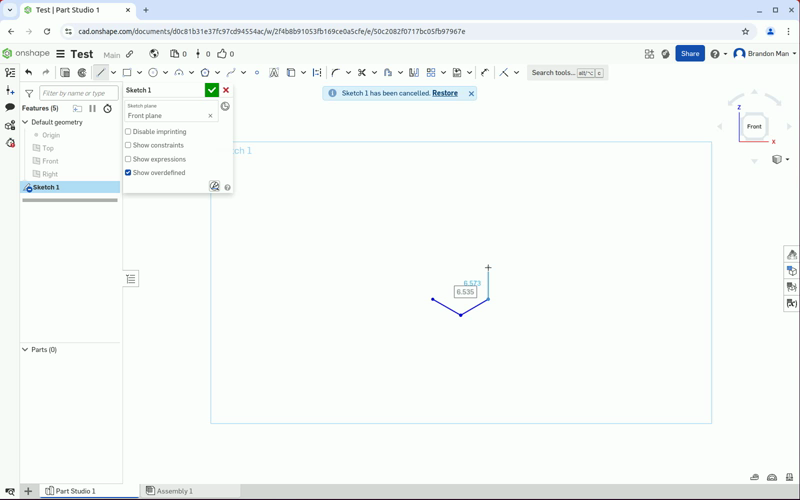
click(488, 267)
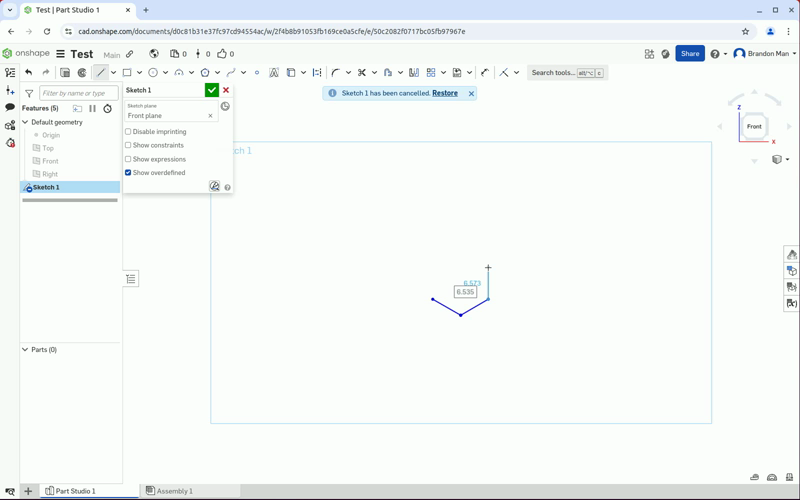
key_up(shift)
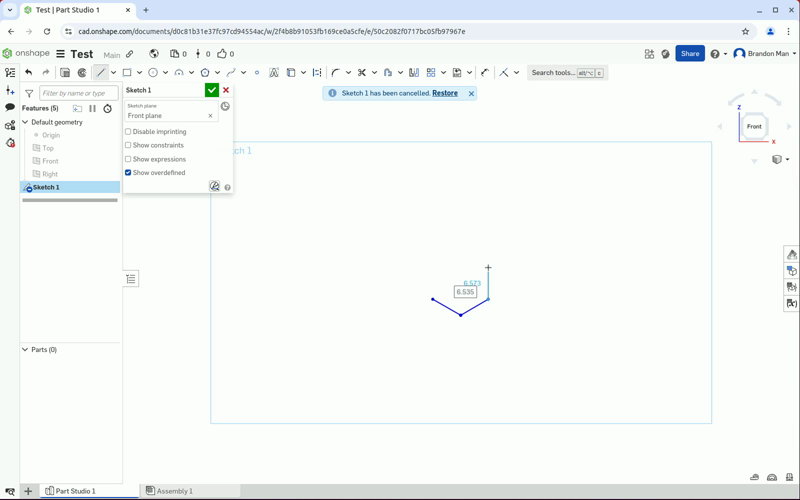
key_down(shift)
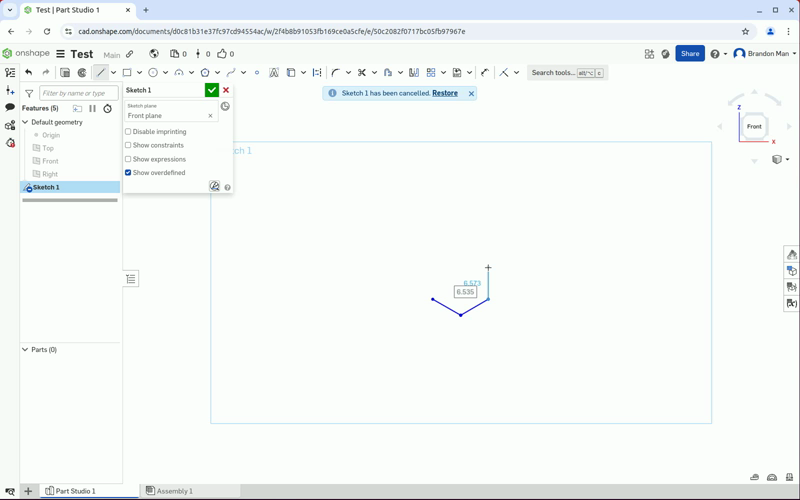
mouse_move(518, 267)
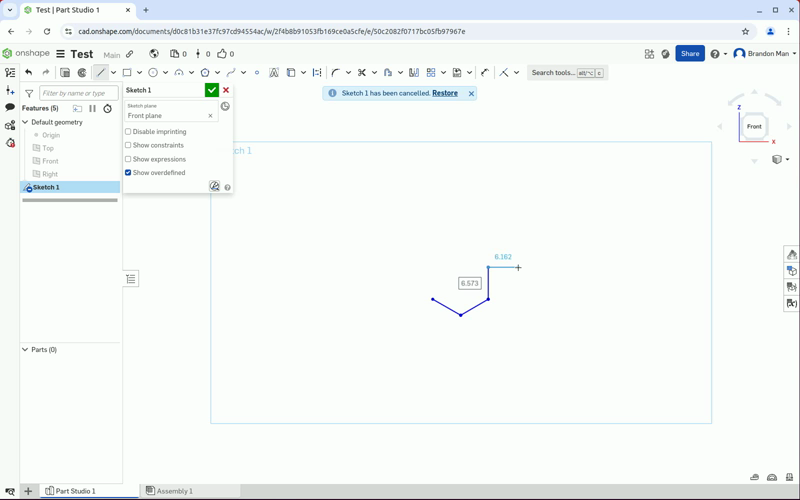
mouse_move(460, 251)
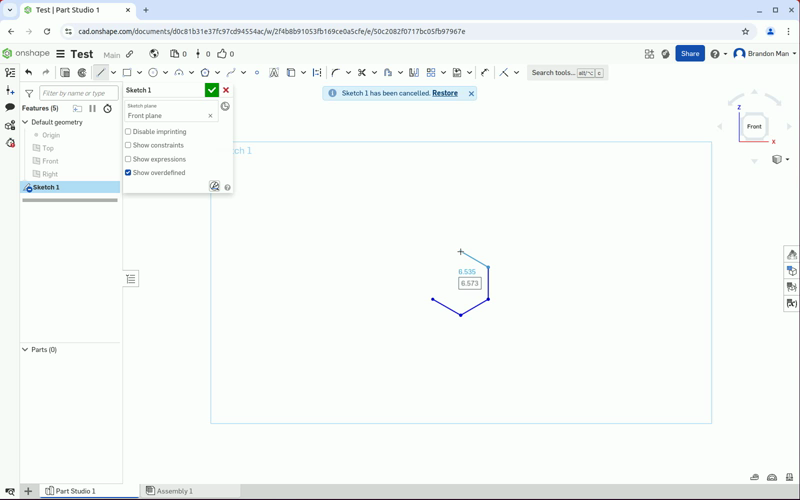
click(460, 251)
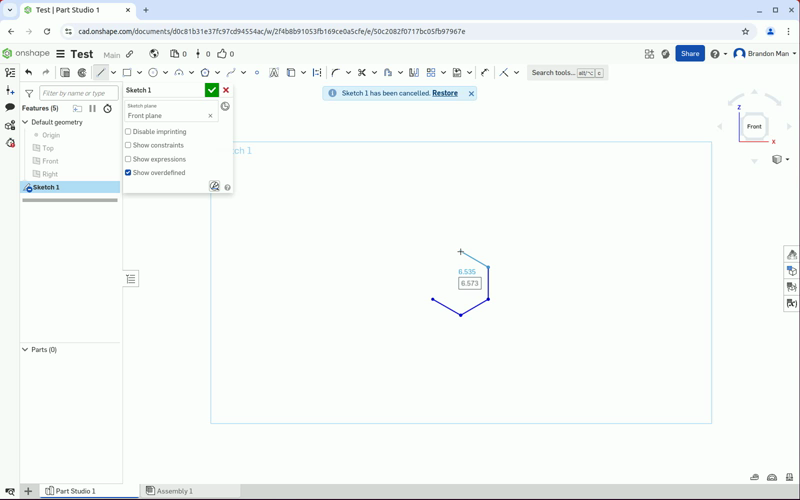
key_up(shift)
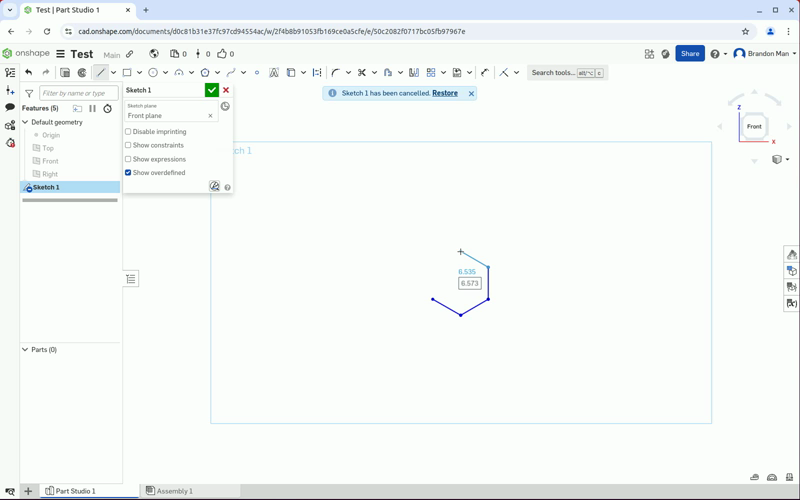
key_down(shift)
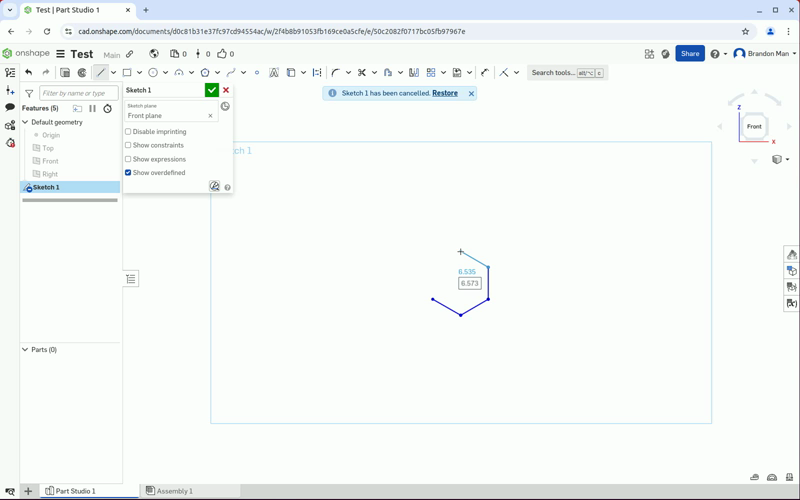
mouse_move(490, 251)
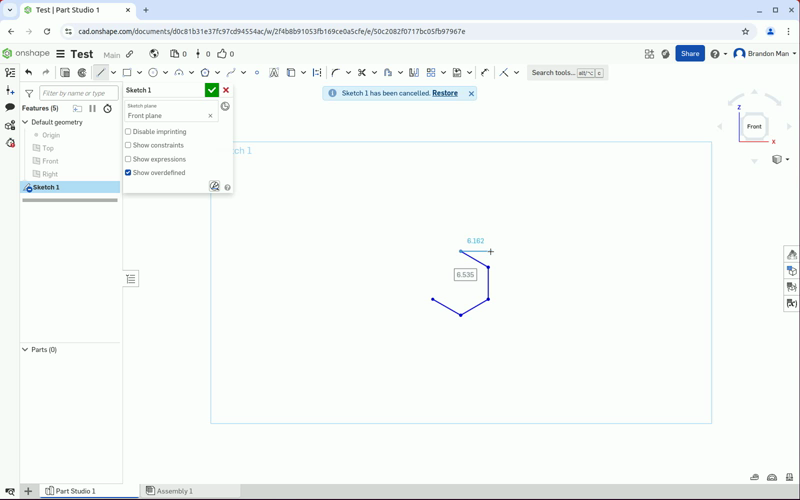
mouse_move(432, 267)
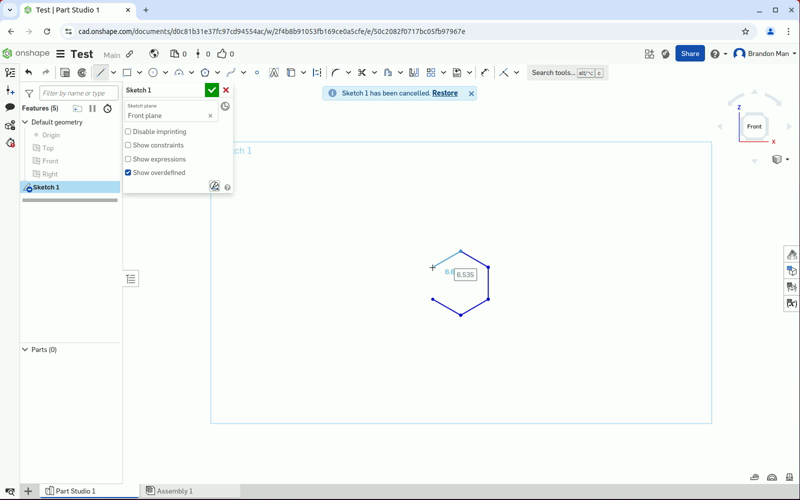
click(432, 267)
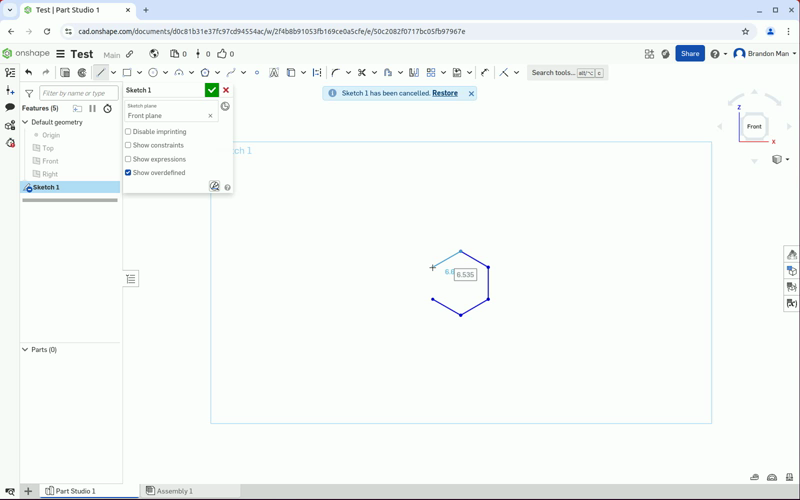
key_up(shift)
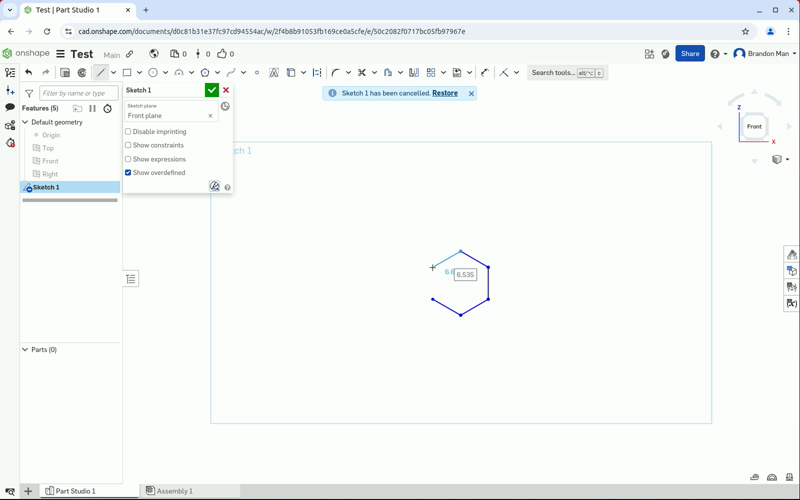
mouse_move(462, 267)
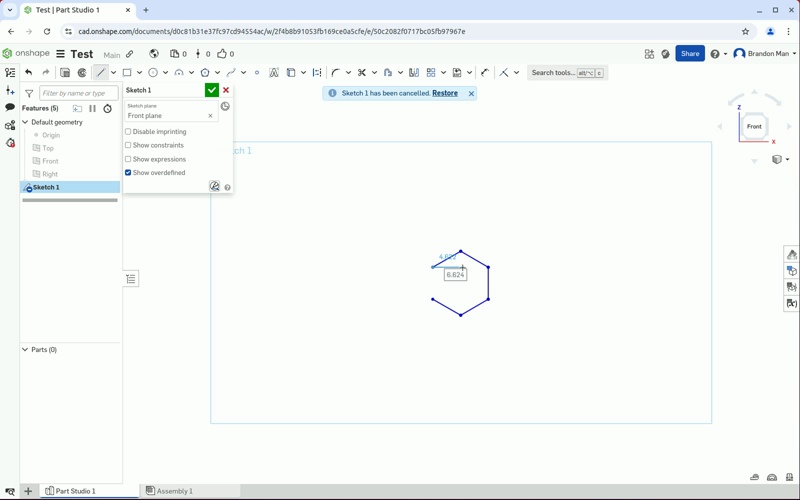
key_down(shift)
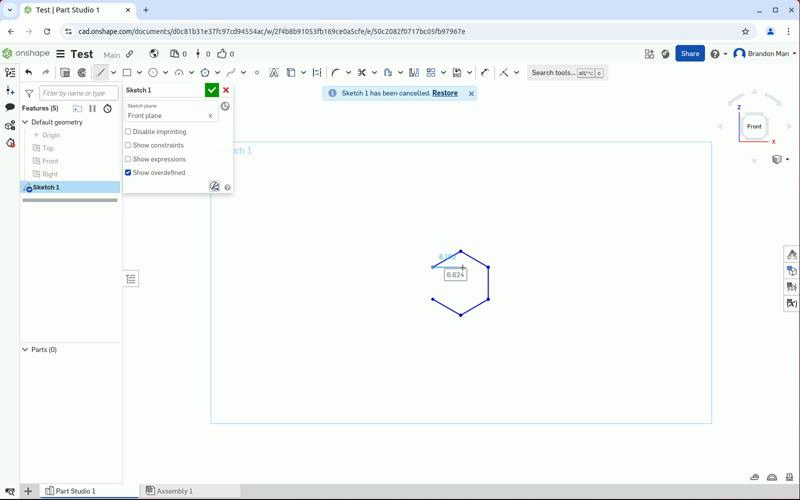
mouse_move(432, 299)
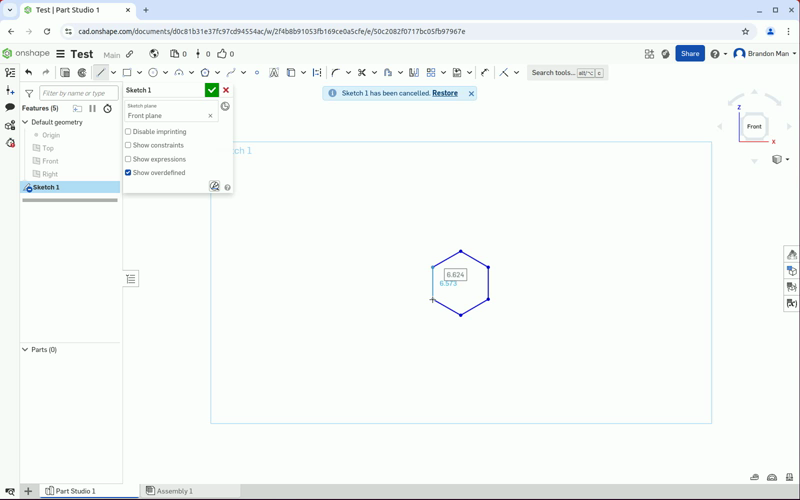
key_up(shift)
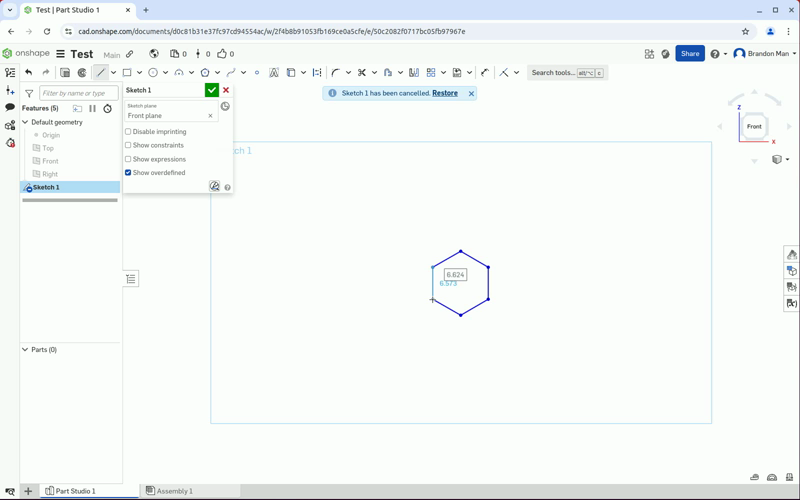
click(432, 299)
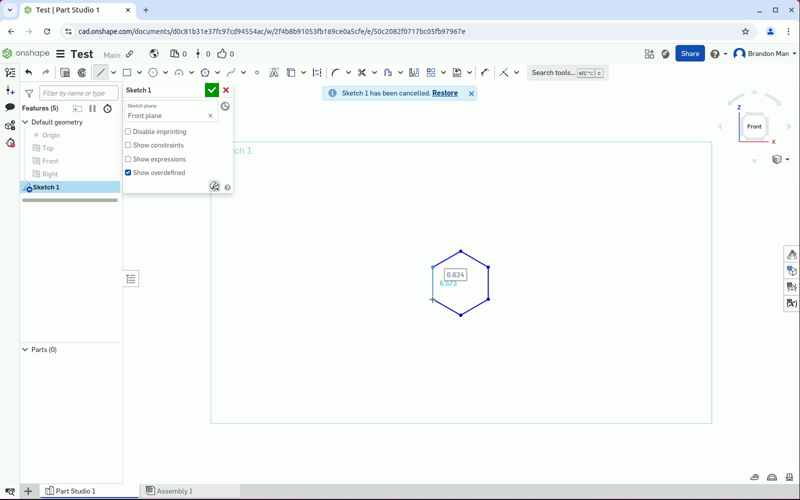
key(esc)
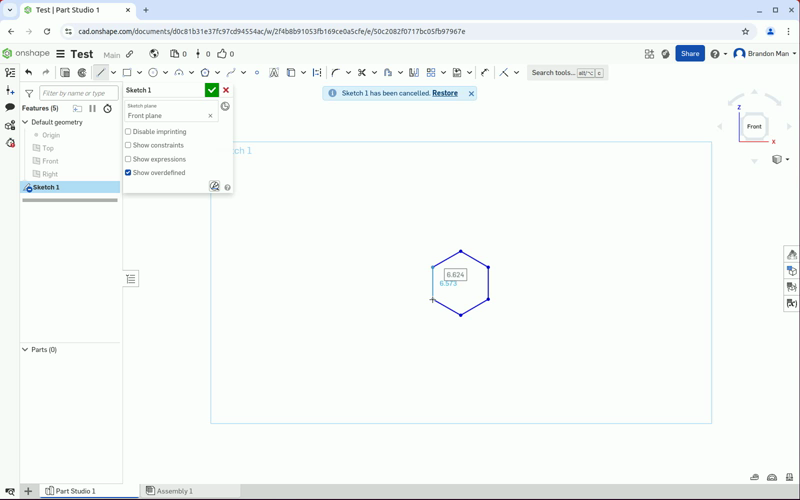
mouse_move(454, 284)
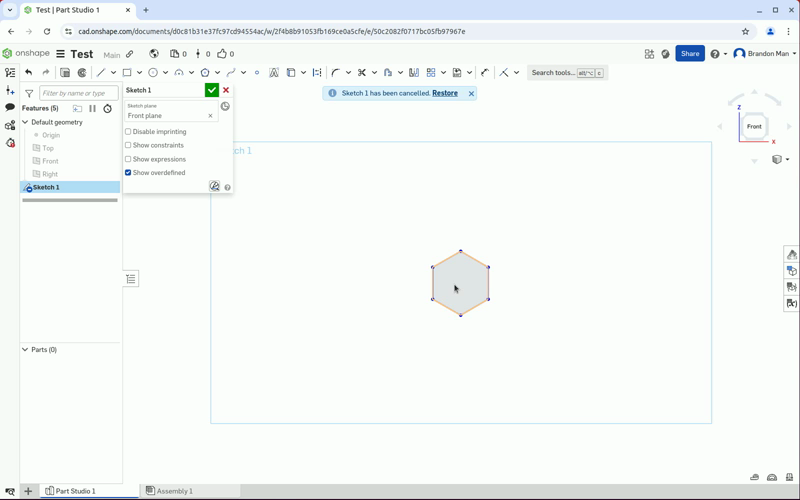
click(454, 284)
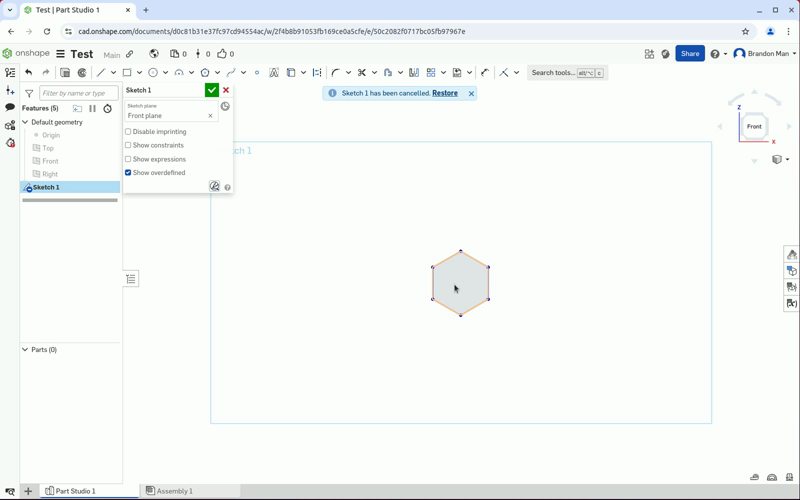
mouse_move(73, 352)
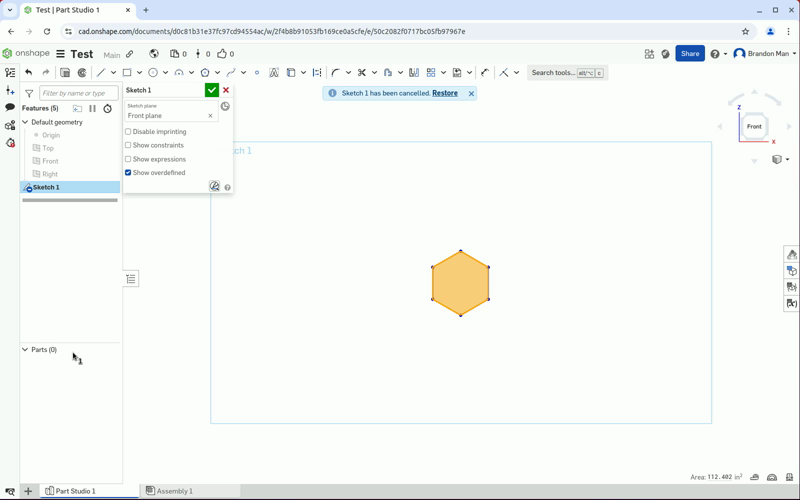
key(shift+y)
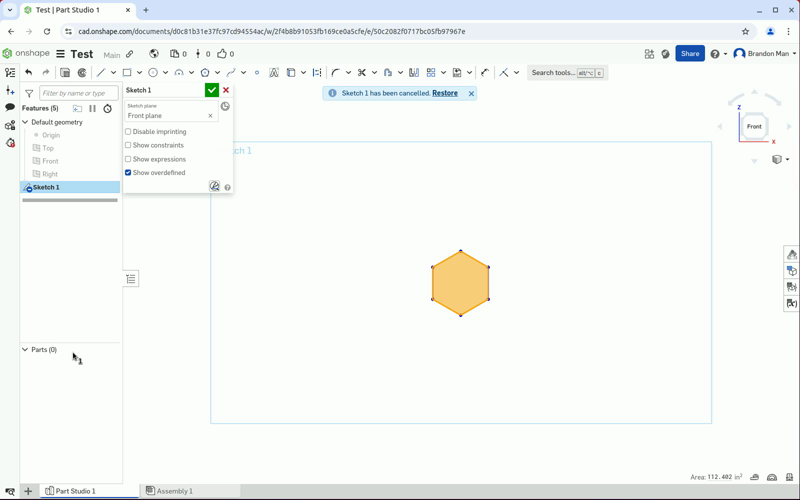
key(shift+e)
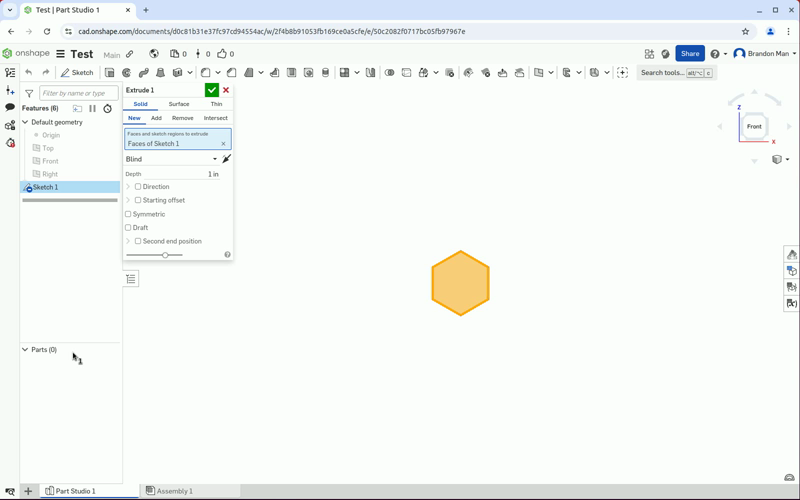
mouse_move(143, 106)
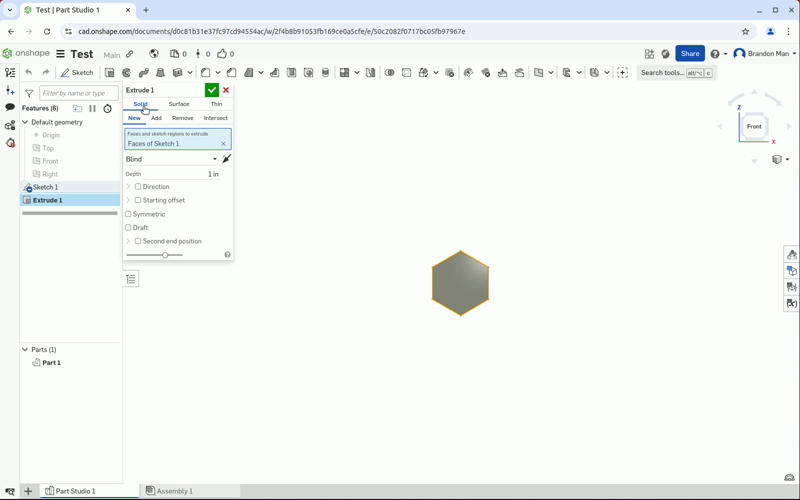
click(143, 106)
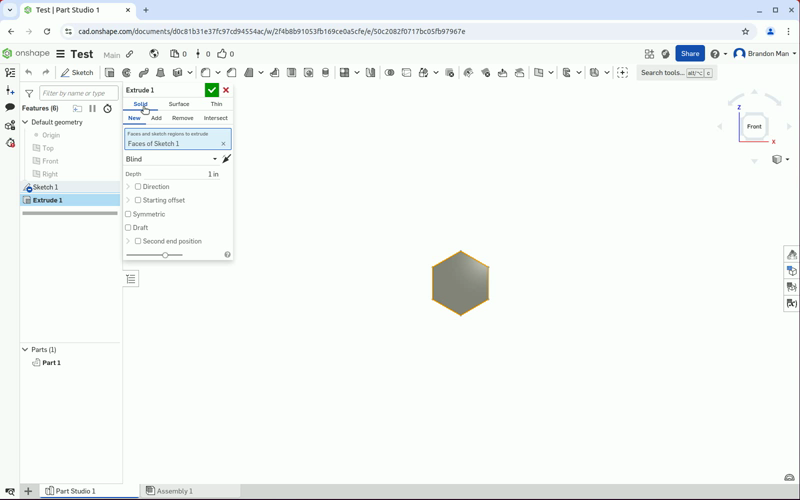
mouse_move(137, 120)
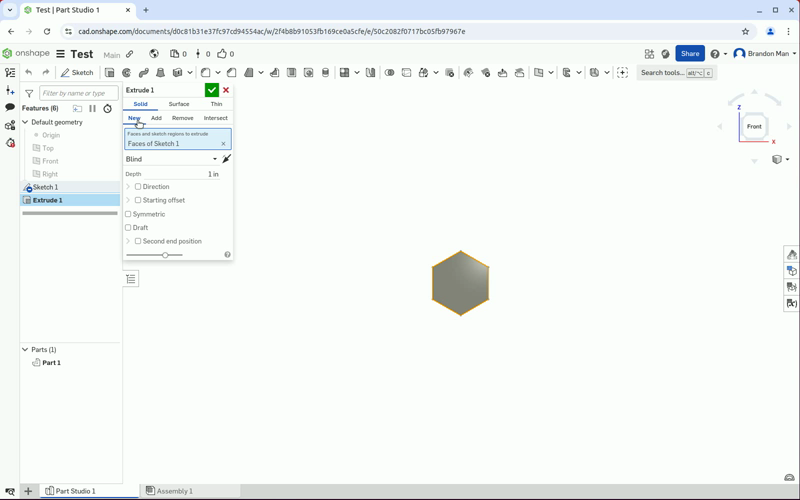
click(137, 120)
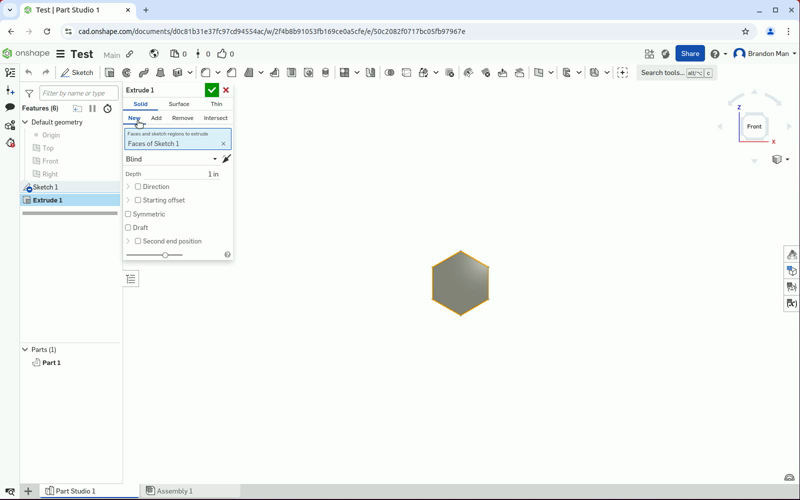
key(tab, 4)
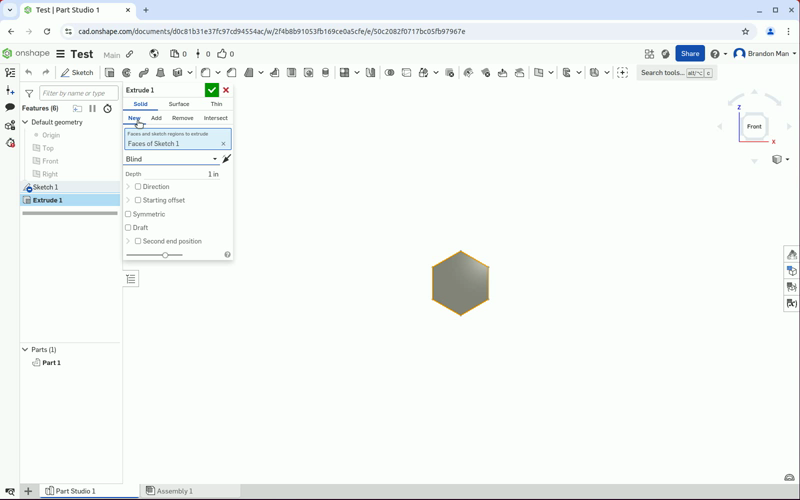
text(5.536)
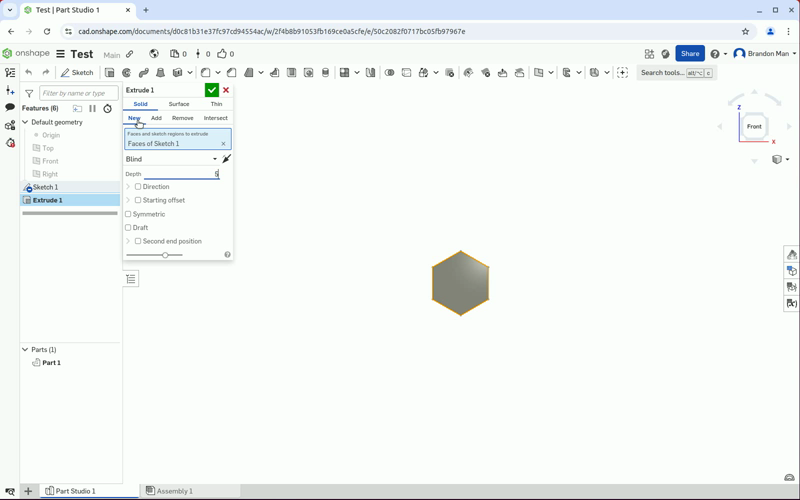
key(enter)
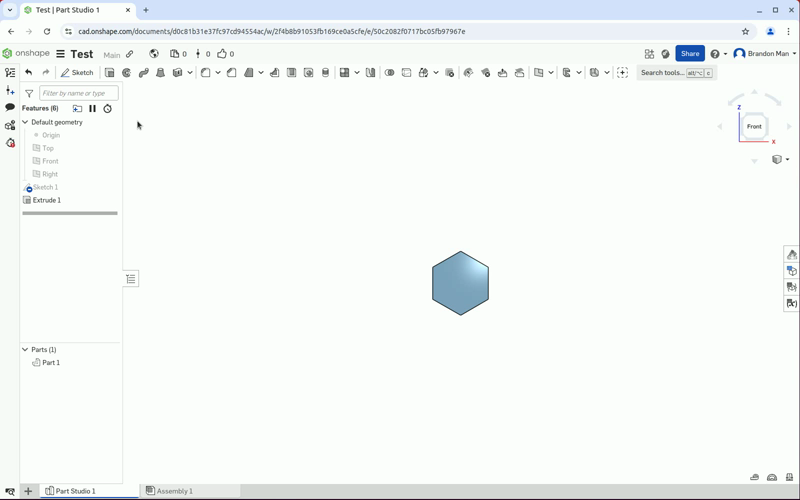
key(shift+h)
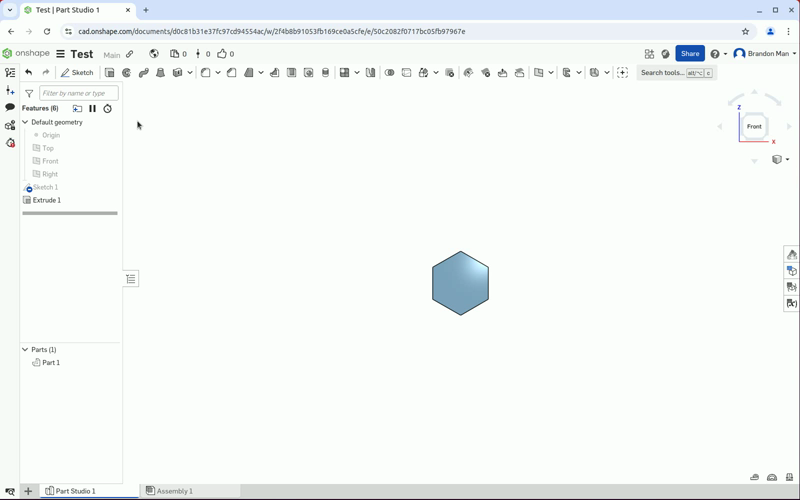
key(shift+h)
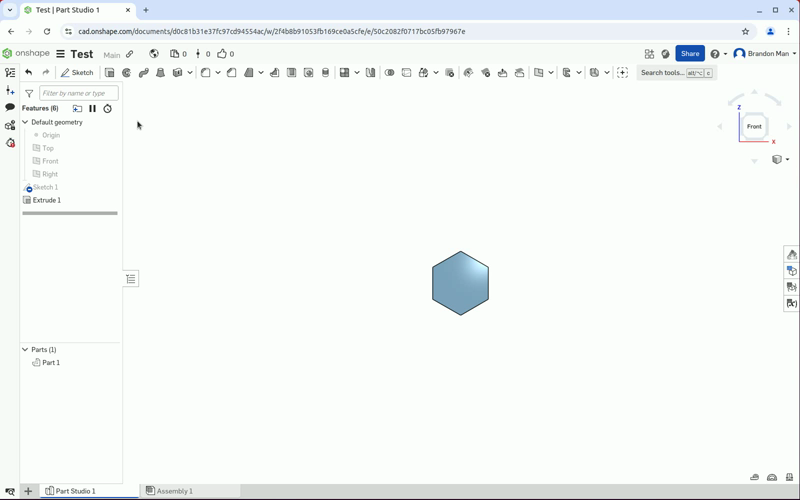
mouse_move(73, 189)
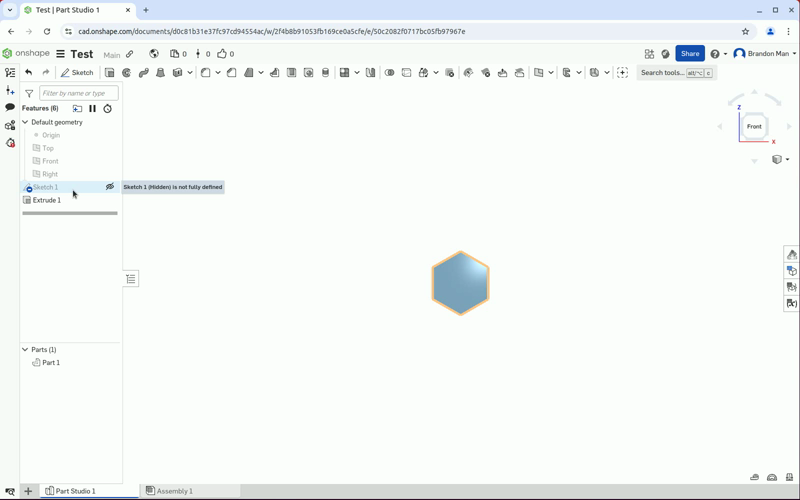
click(73, 189)
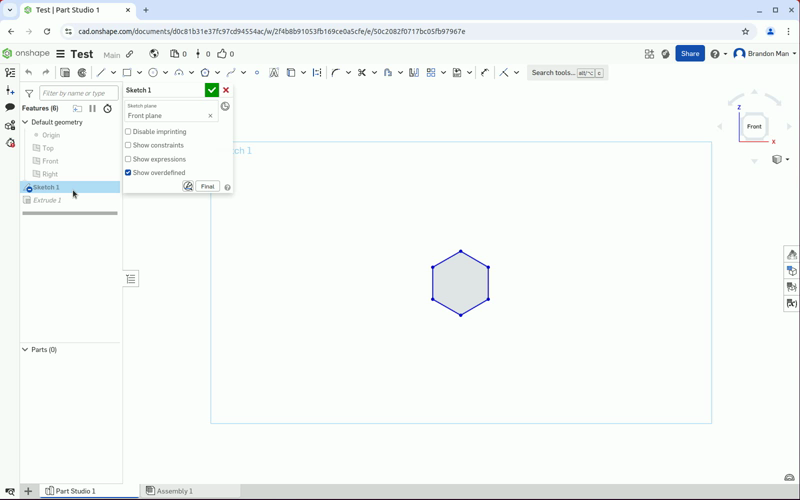
mouse_move(229, 92)
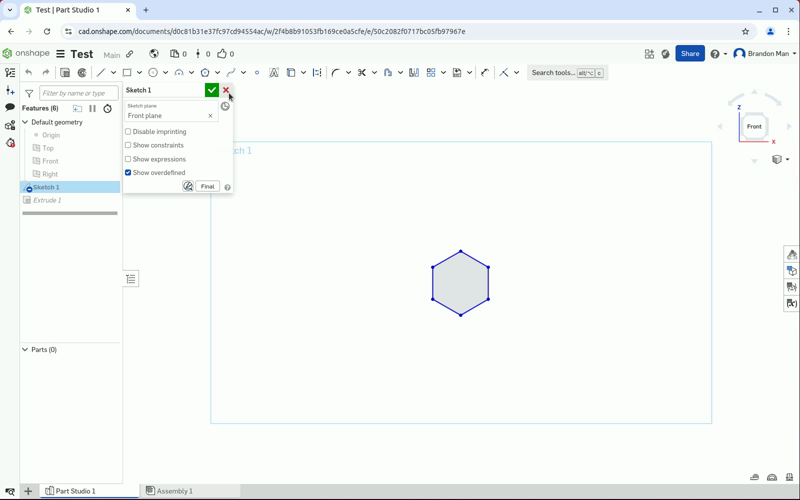
click(229, 92)
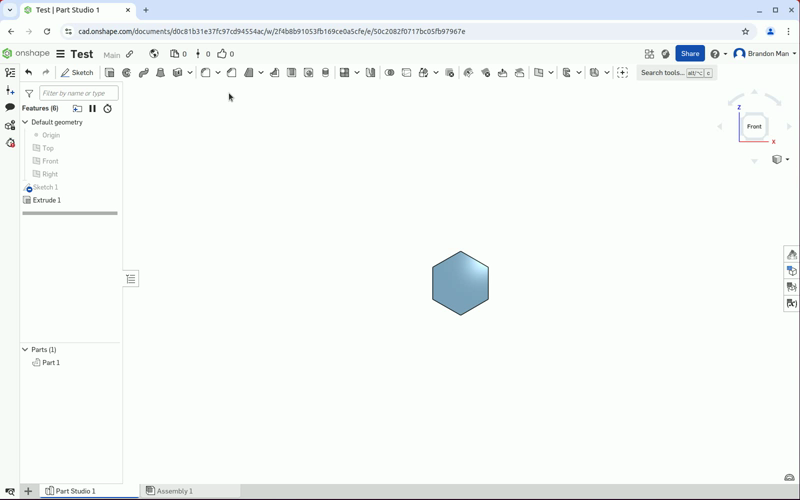
mouse_move(541, 75)
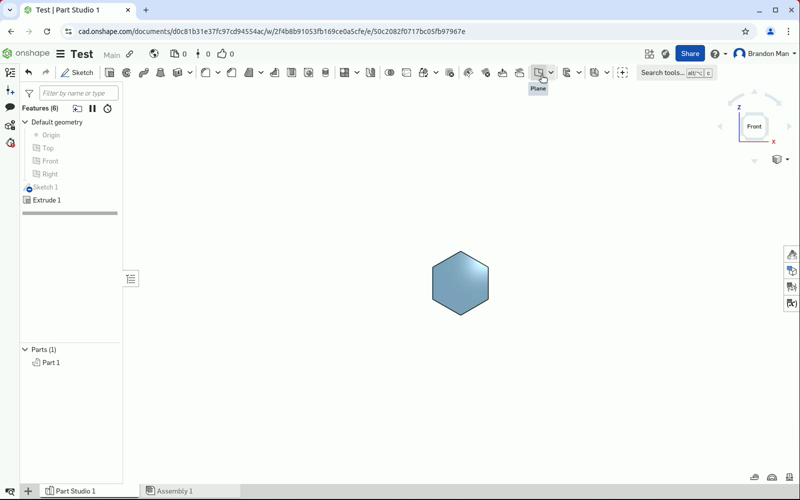
click(541, 75)
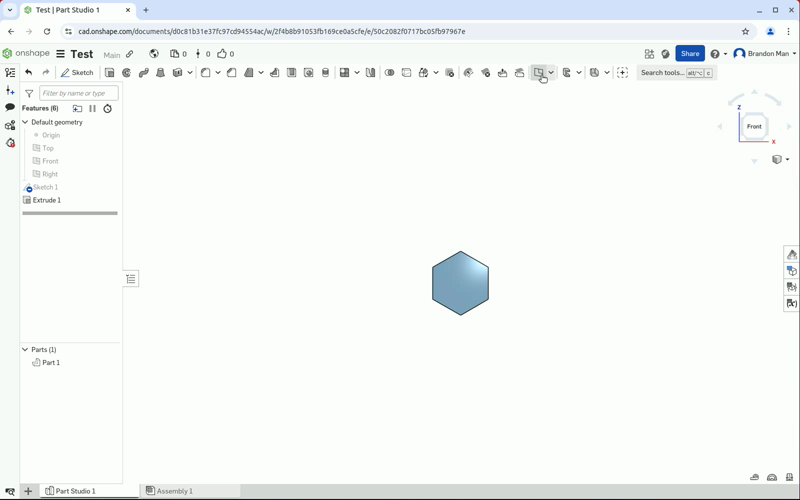
mouse_move(73, 163)
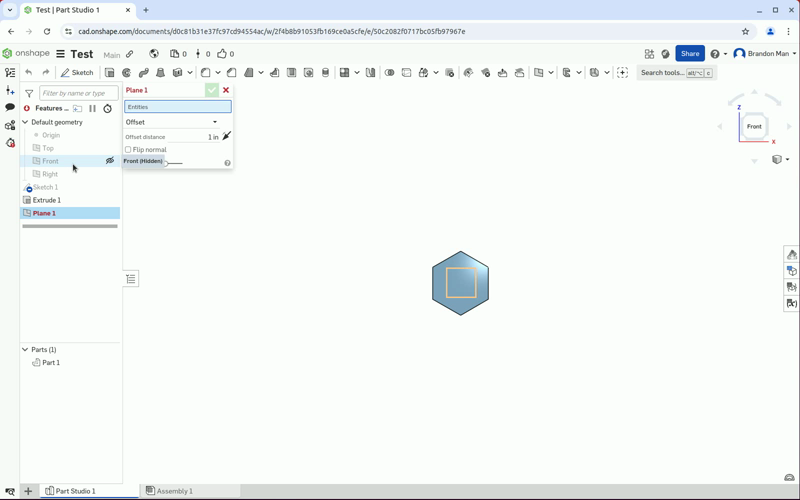
click(73, 163)
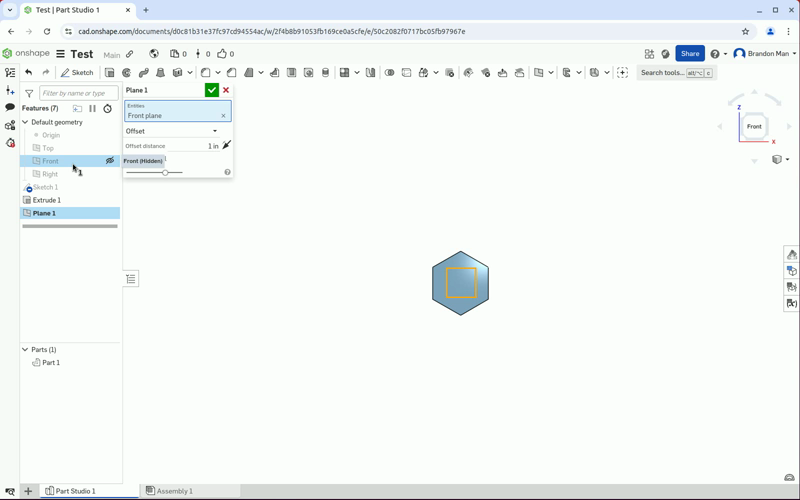
key(tab, 2)
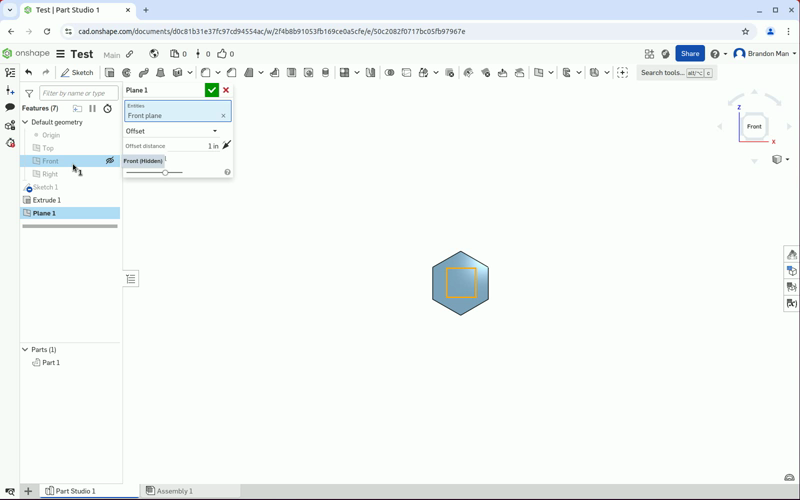
text(5.546)
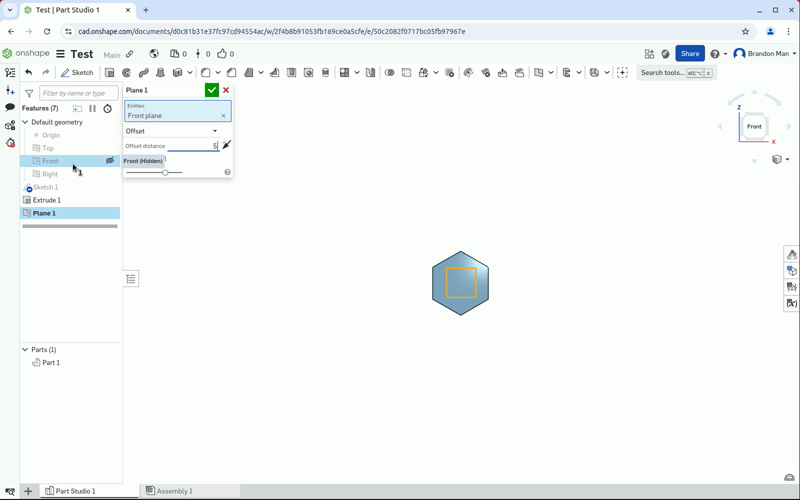
key(enter, 2)
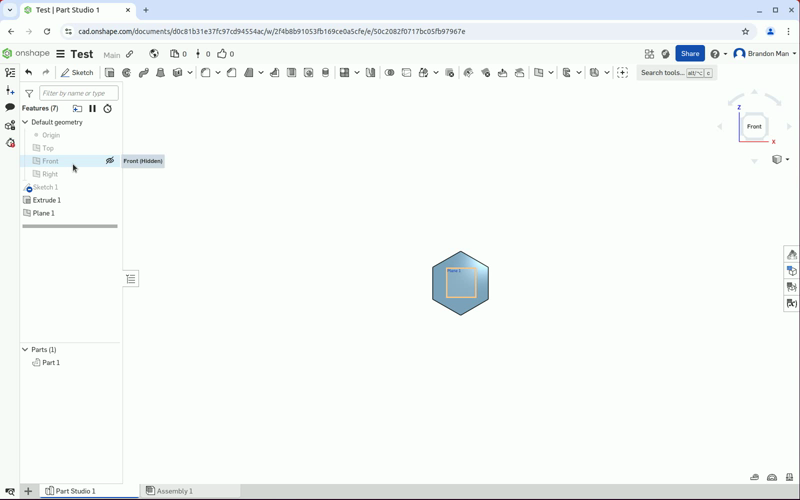
key(shift+s)
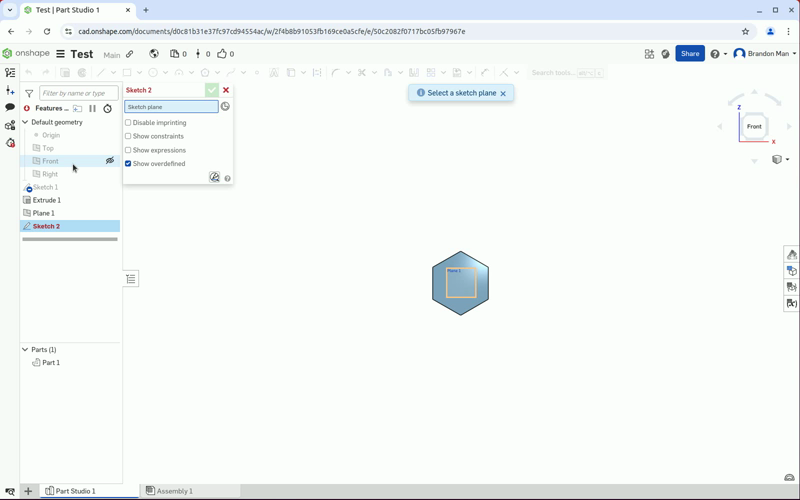
mouse_move(73, 215)
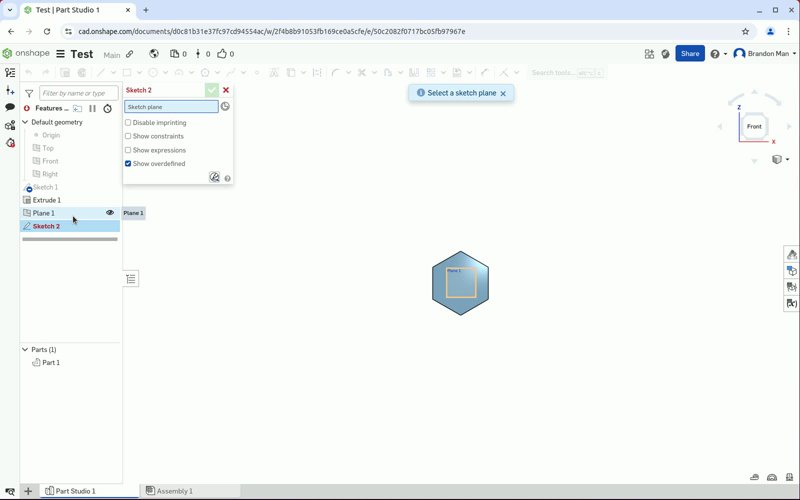
click(73, 215)
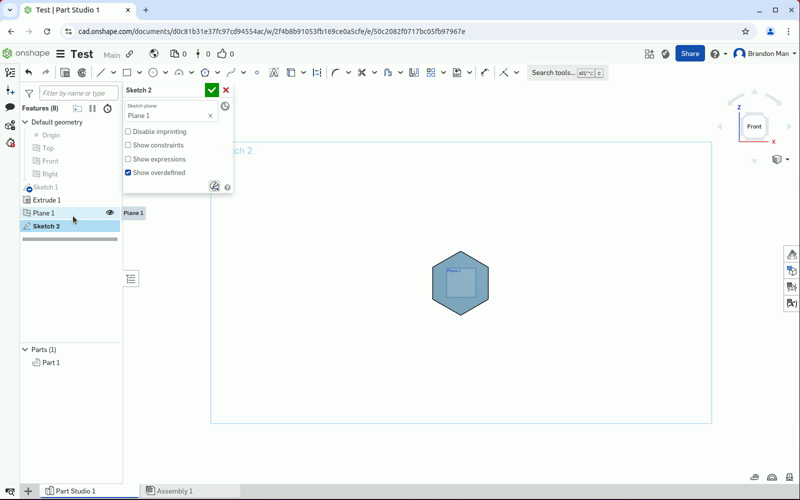
mouse_move(73, 352)
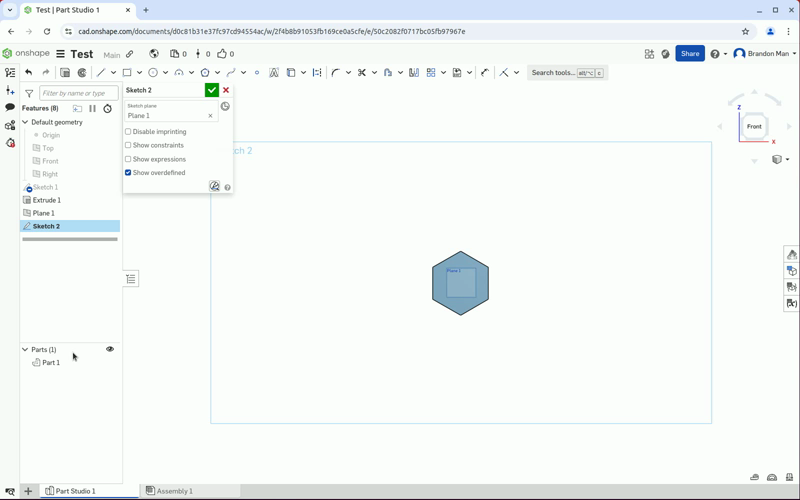
key(y)
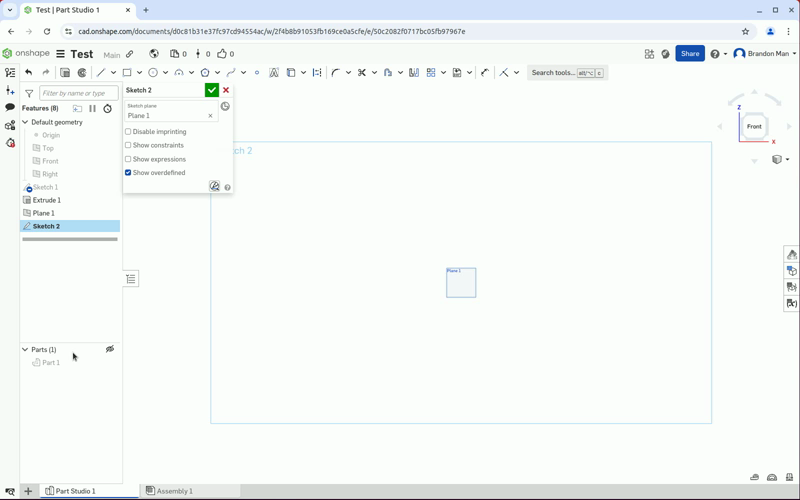
key(c)
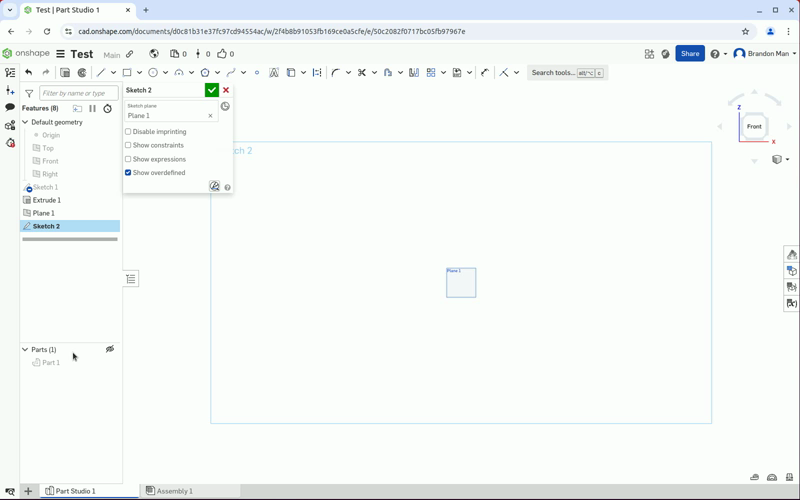
key_down(shift)
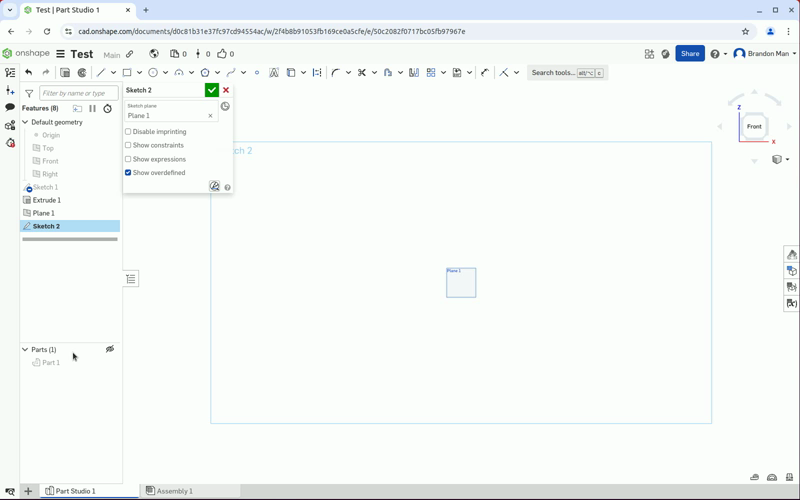
mouse_move(461, 282)
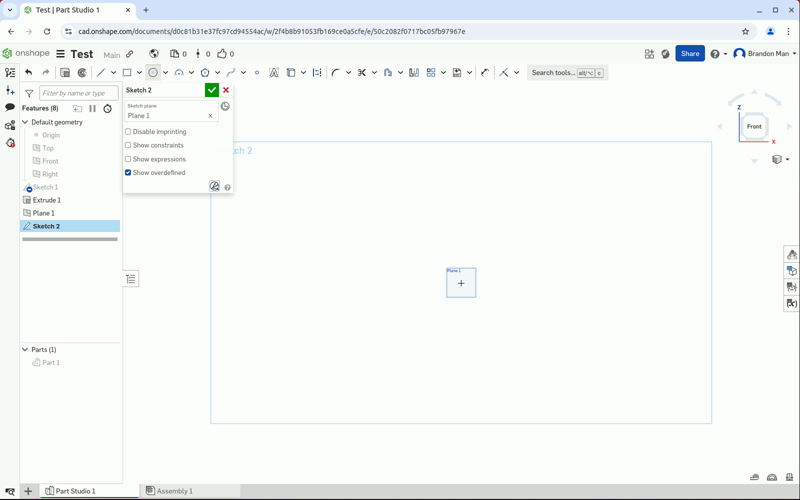
click(461, 282)
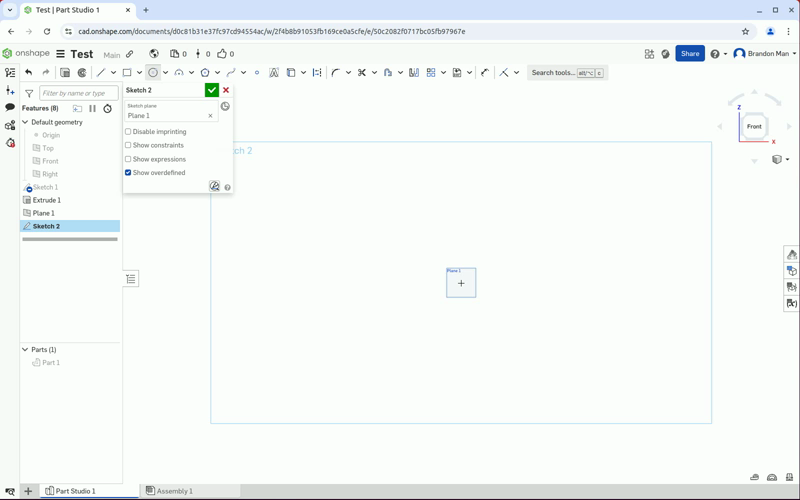
key_up(shift)
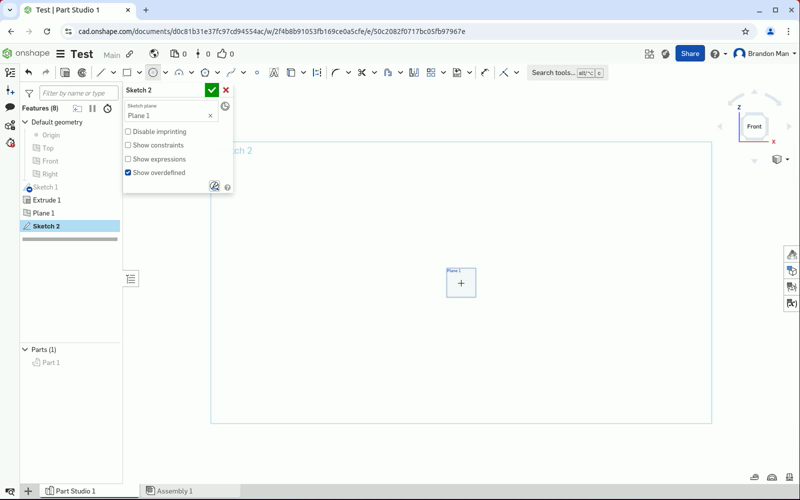
mouse_move(479, 282)
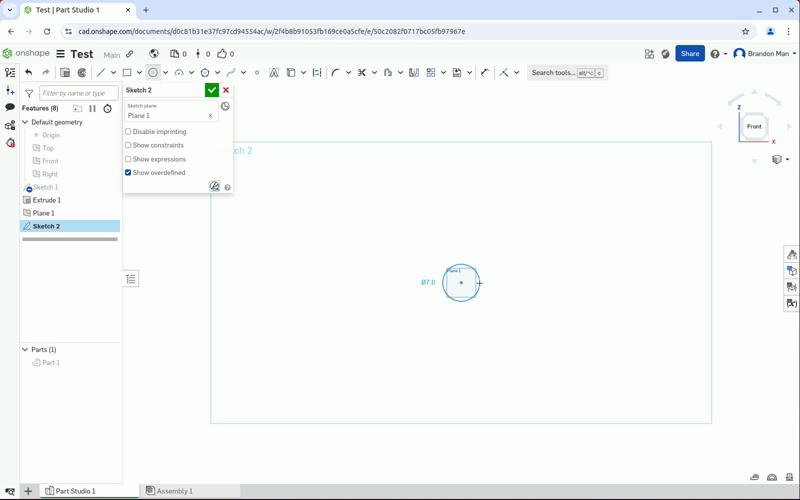
click(479, 282)
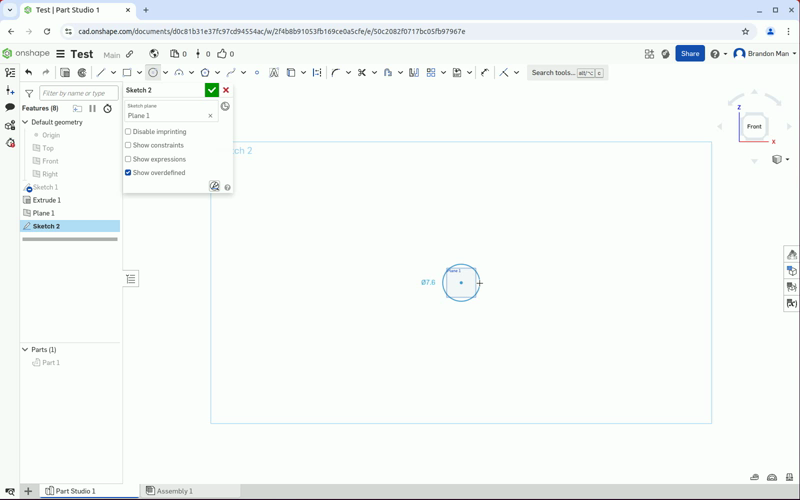
key(esc)
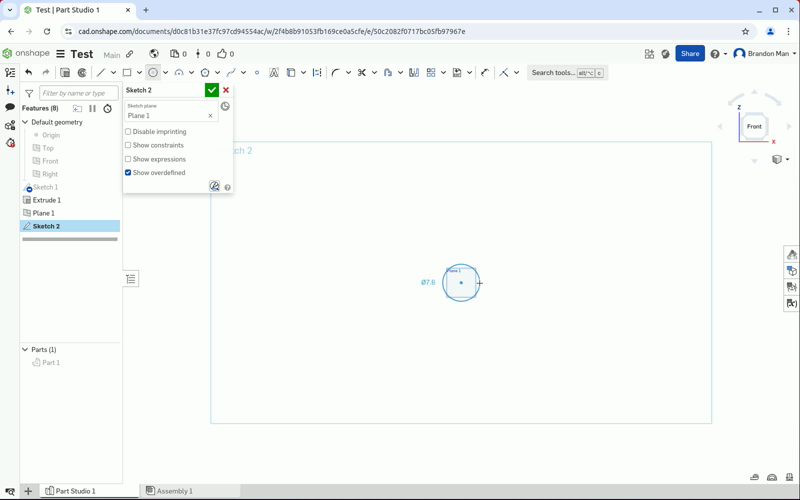
mouse_move(476, 287)
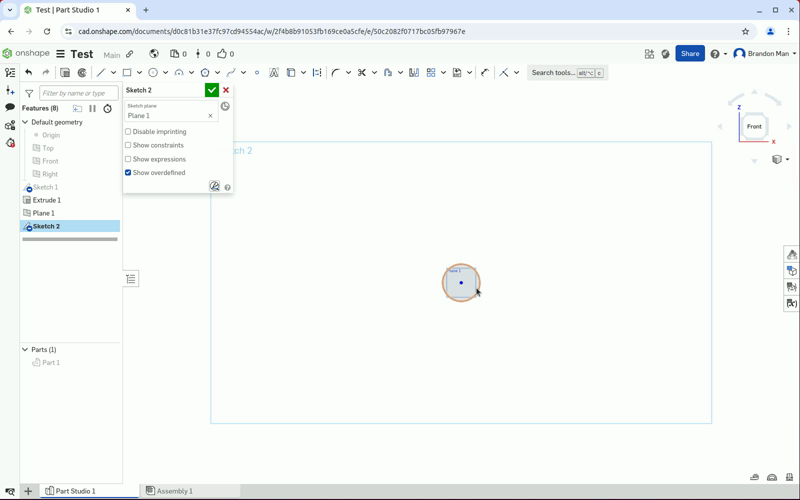
scroll(6)
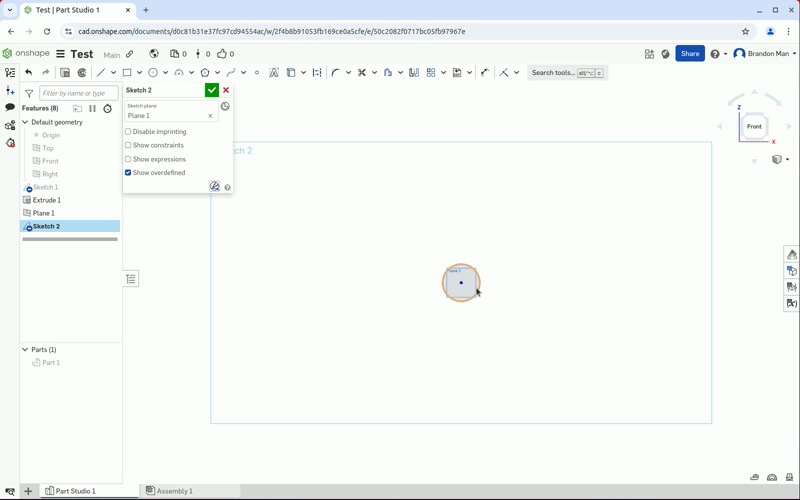
scroll(6)
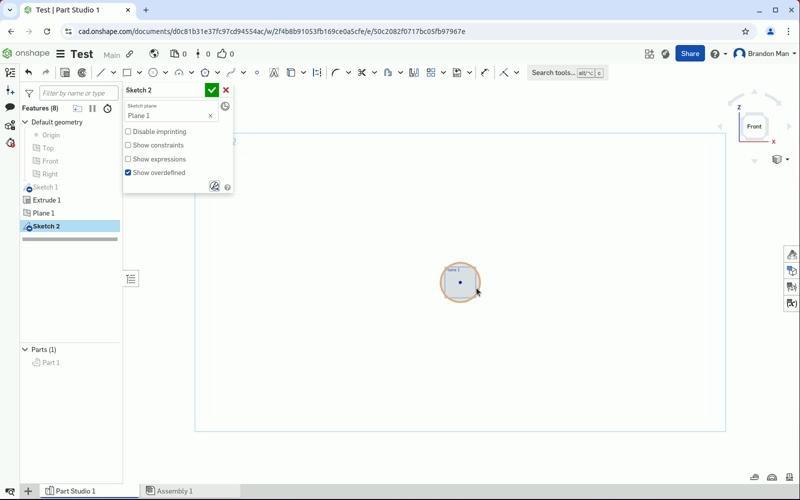
scroll(6)
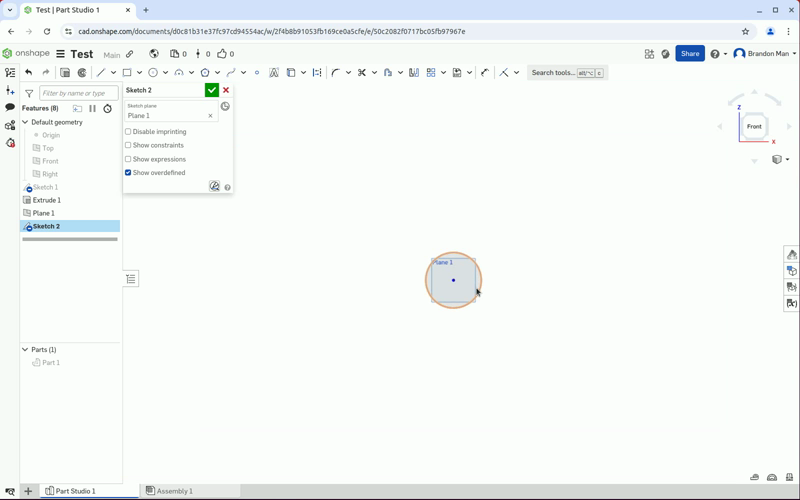
scroll(6)
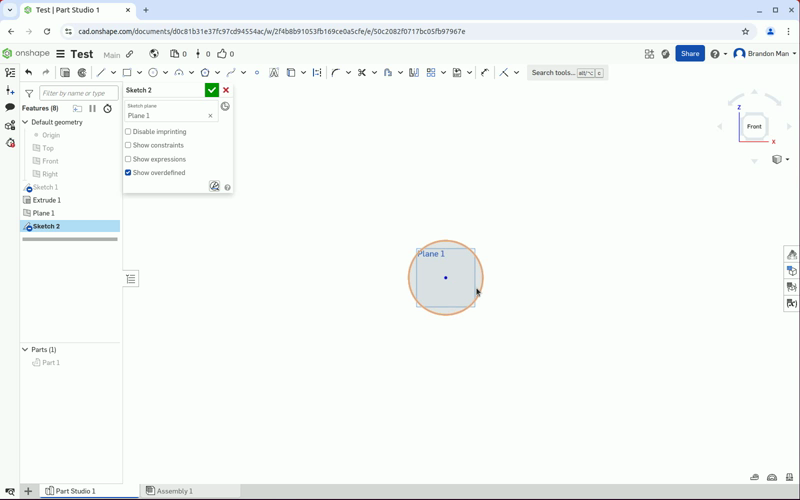
scroll(6)
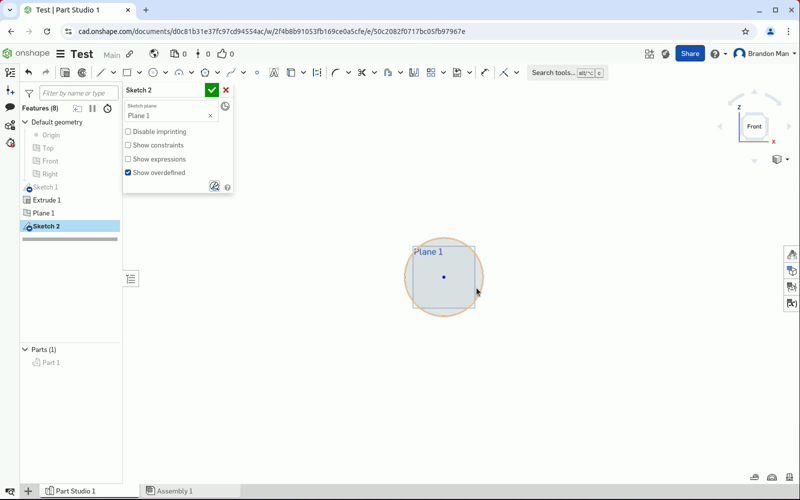
scroll(6)
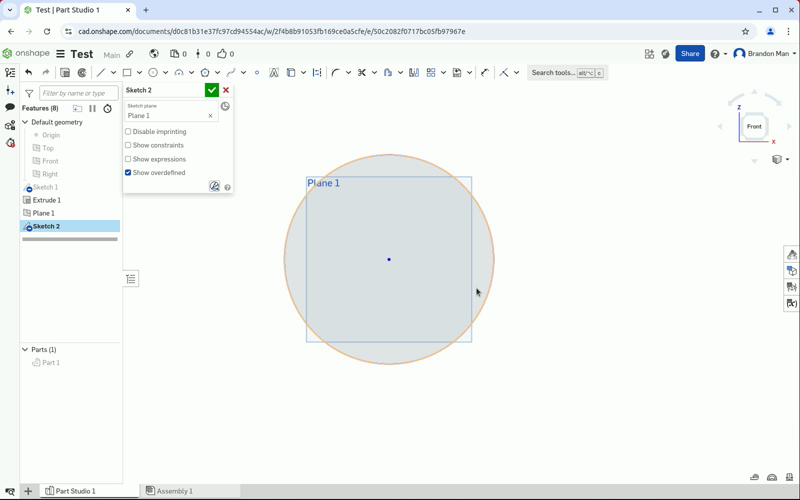
scroll(6)
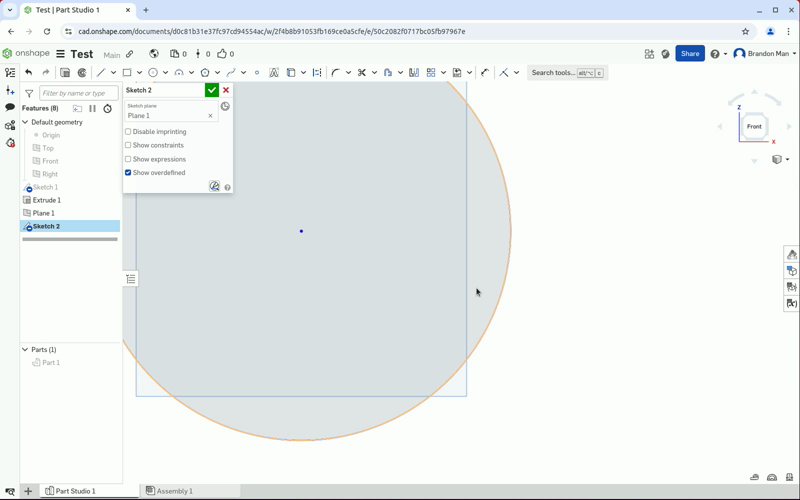
click(476, 287)
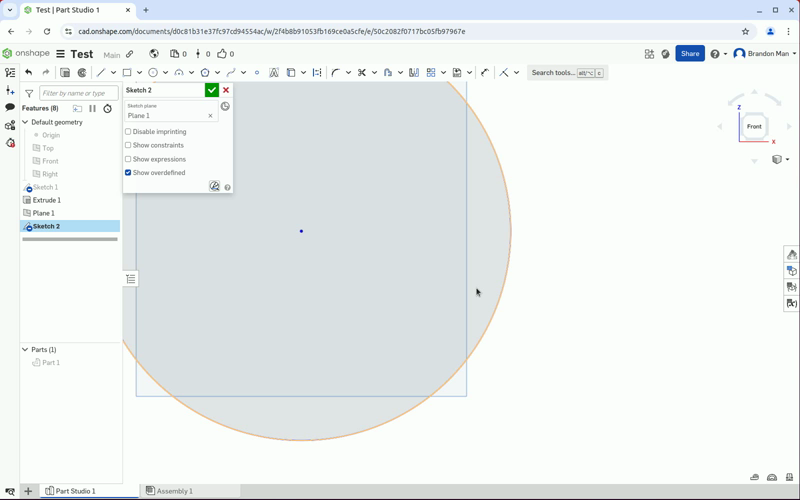
scroll(-6)
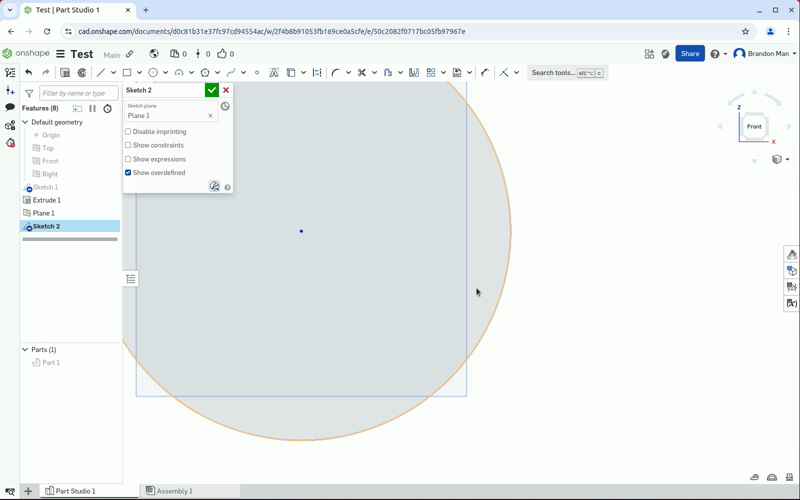
scroll(-6)
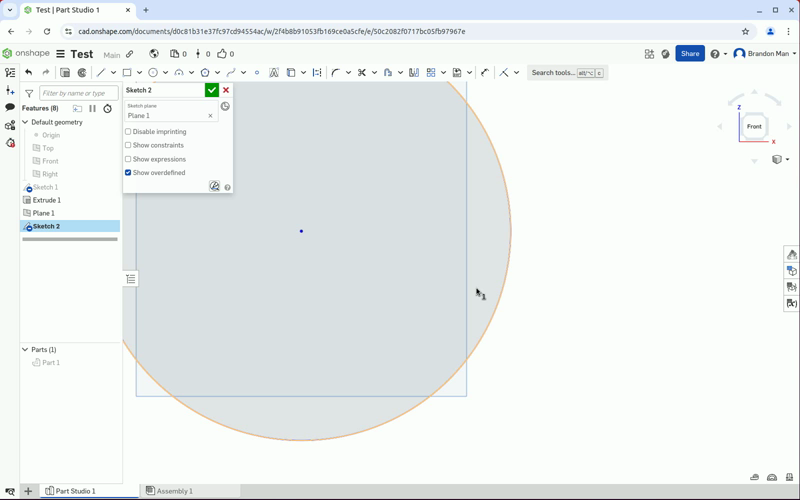
scroll(-6)
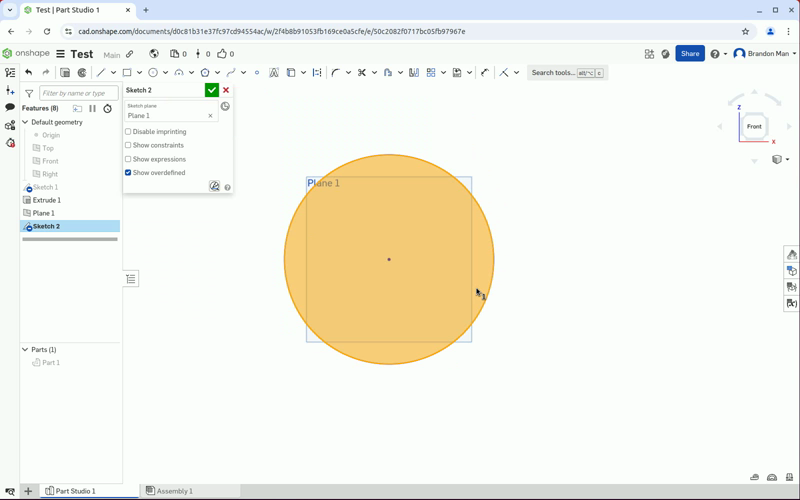
scroll(-6)
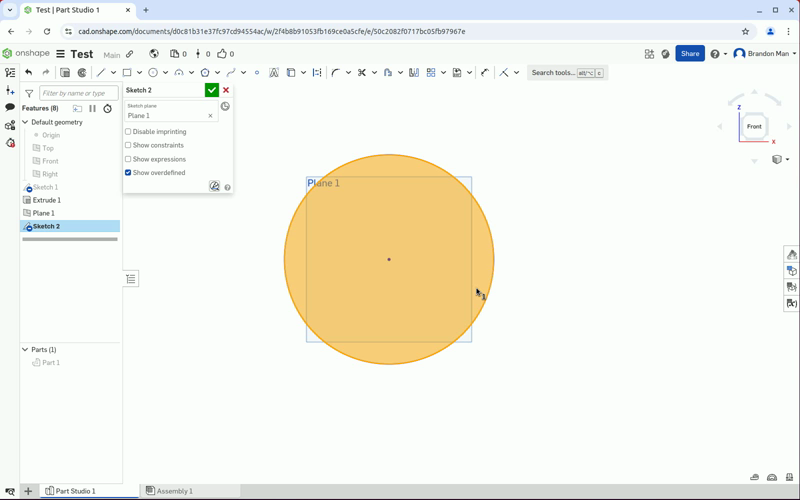
scroll(-6)
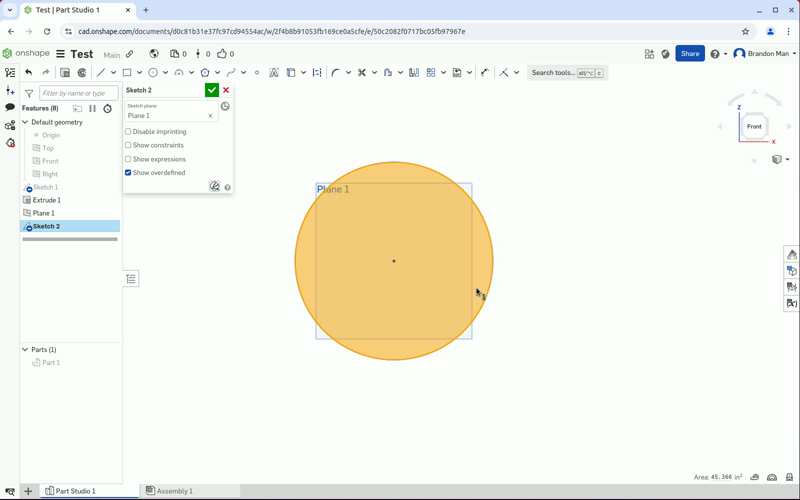
scroll(-6)
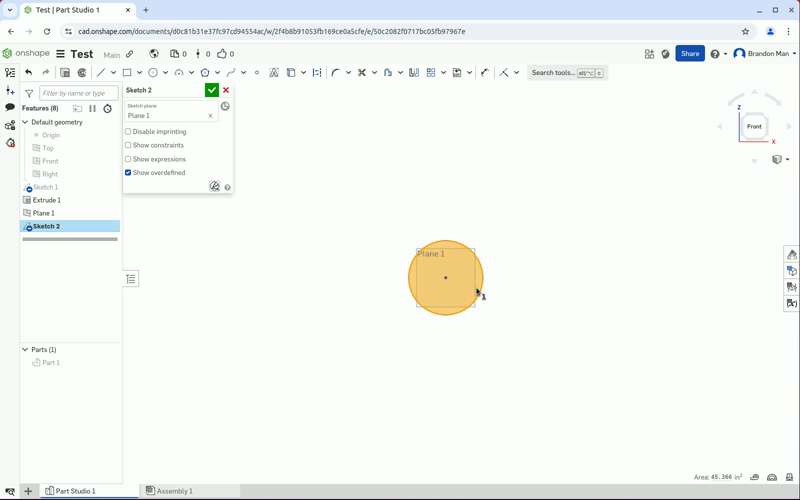
scroll(-6)
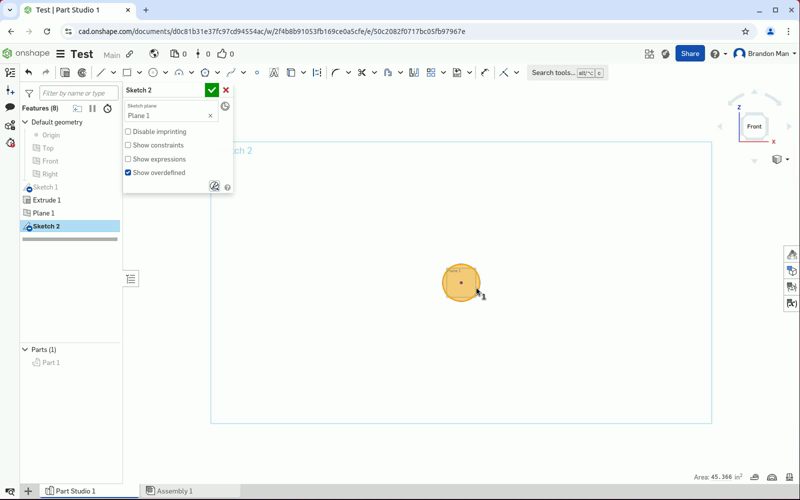
mouse_move(73, 352)
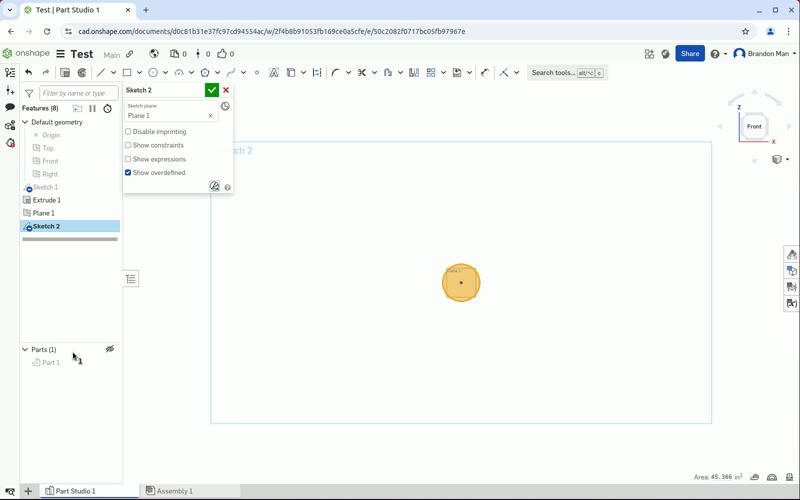
key(shift+y)
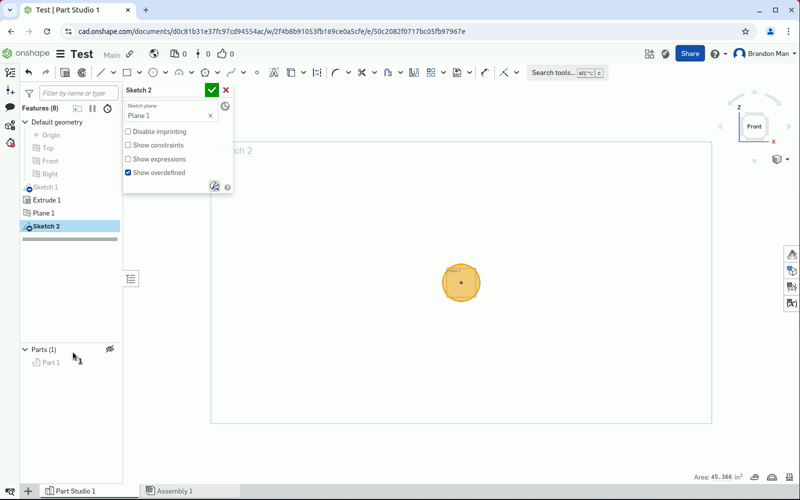
key(shift+e)
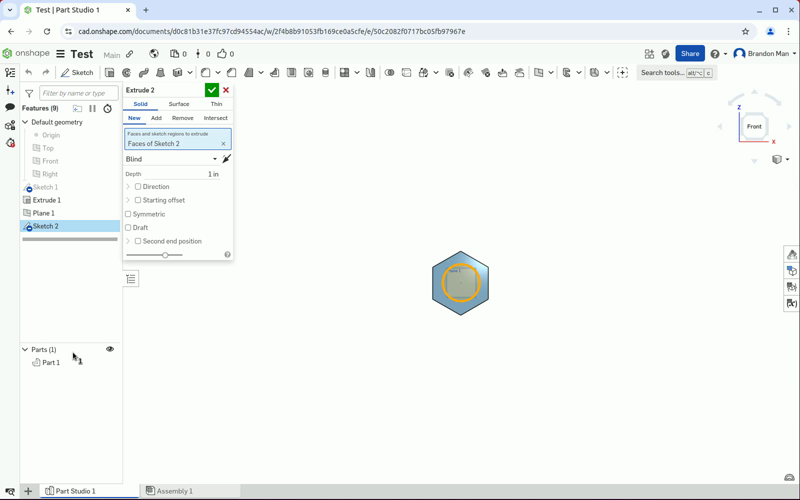
mouse_move(143, 106)
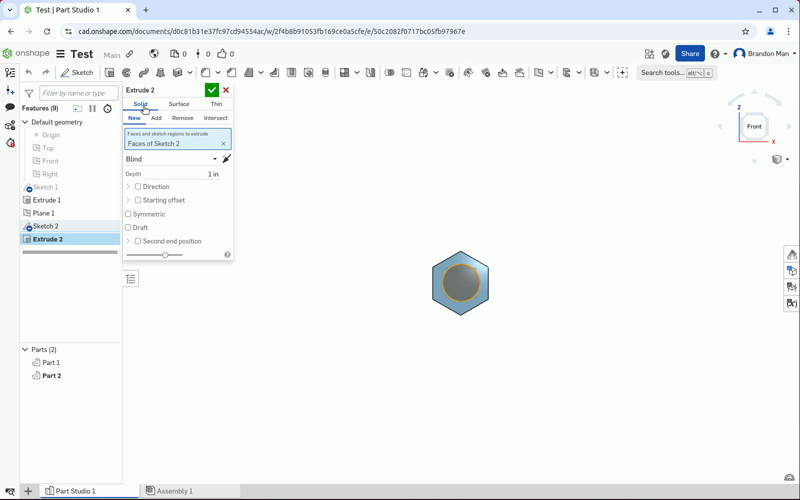
click(143, 106)
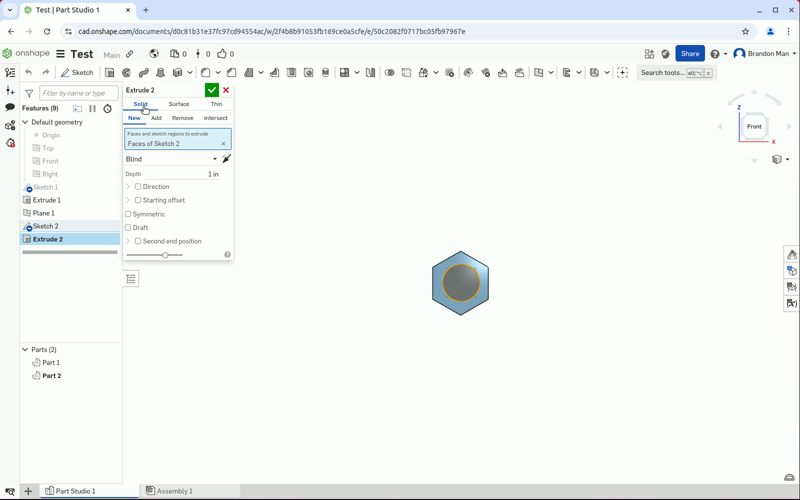
mouse_move(137, 120)
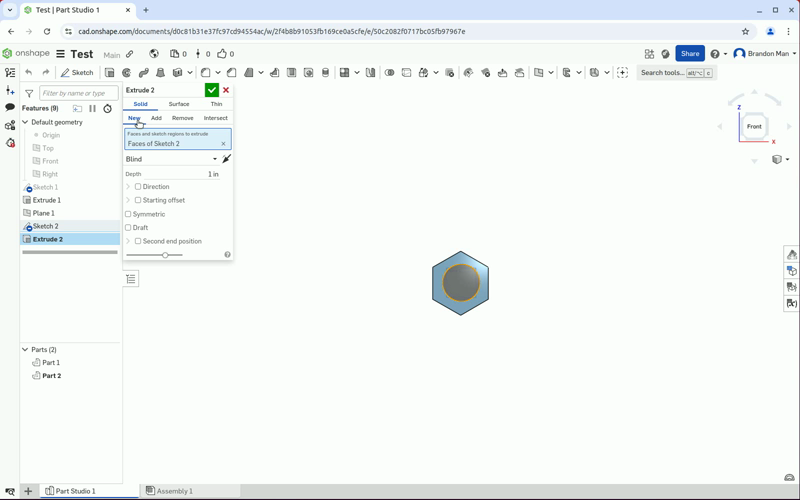
click(137, 120)
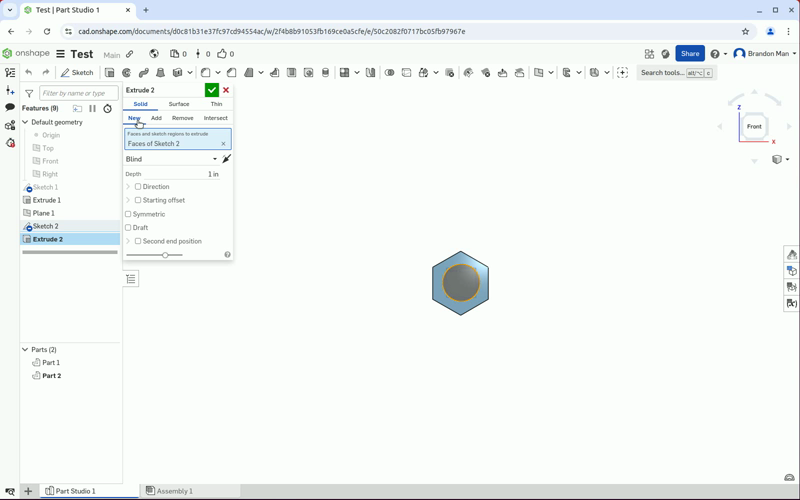
key(tab, 4)
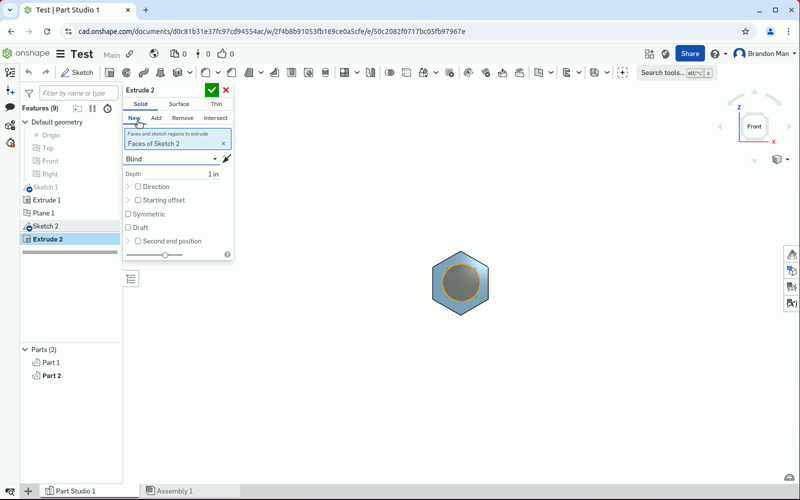
text(17.572)
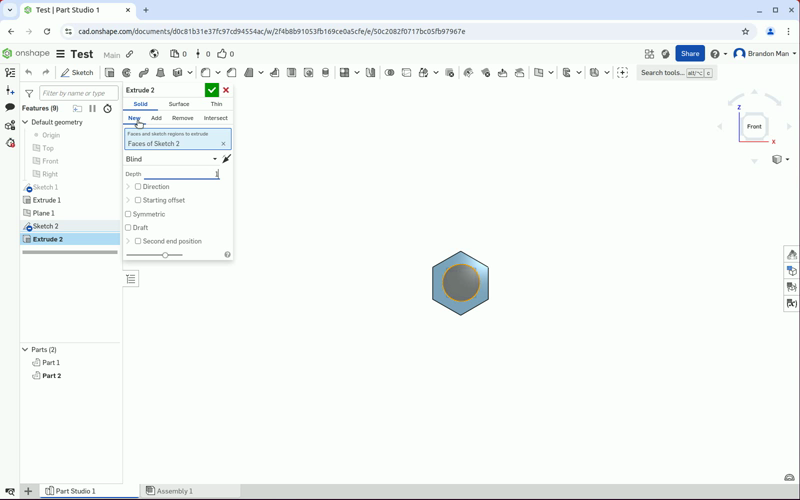
key(enter)
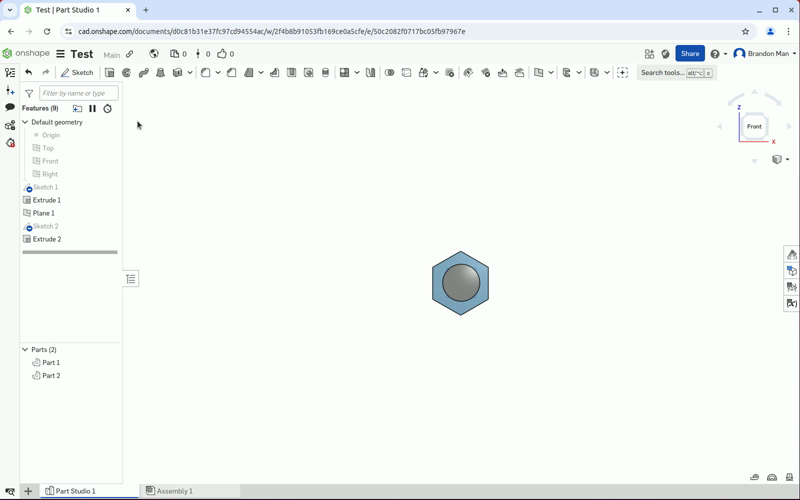
key(shift+h)
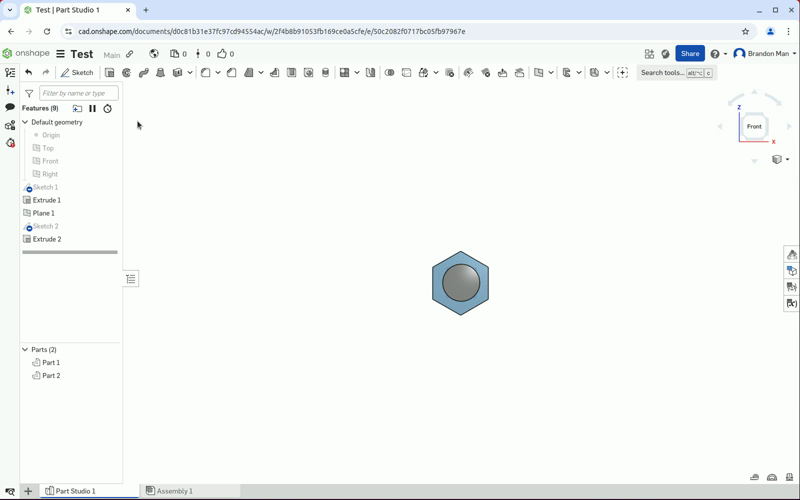
key(shift+h)
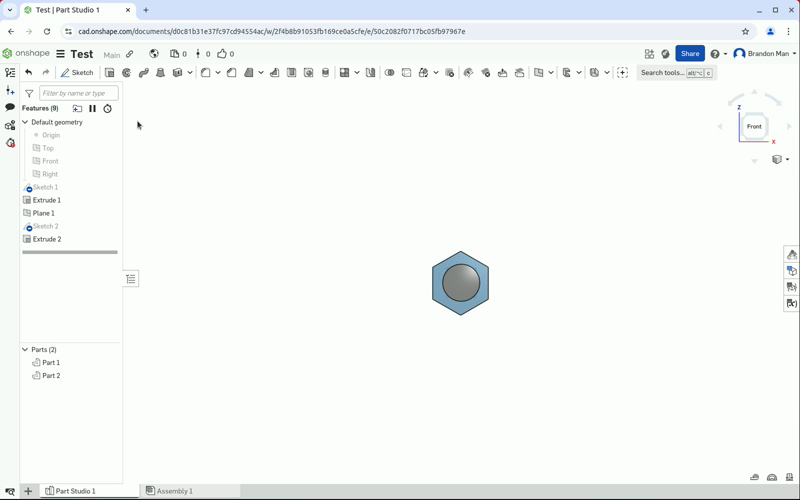
key(shift+7)
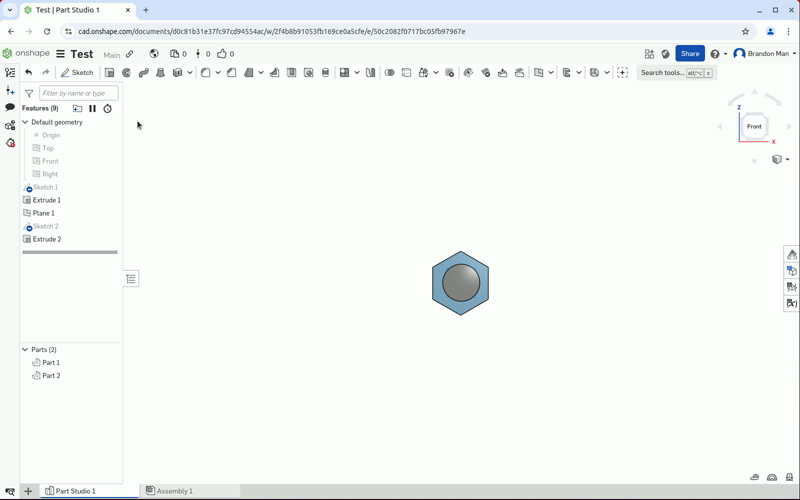
key(left, 2)
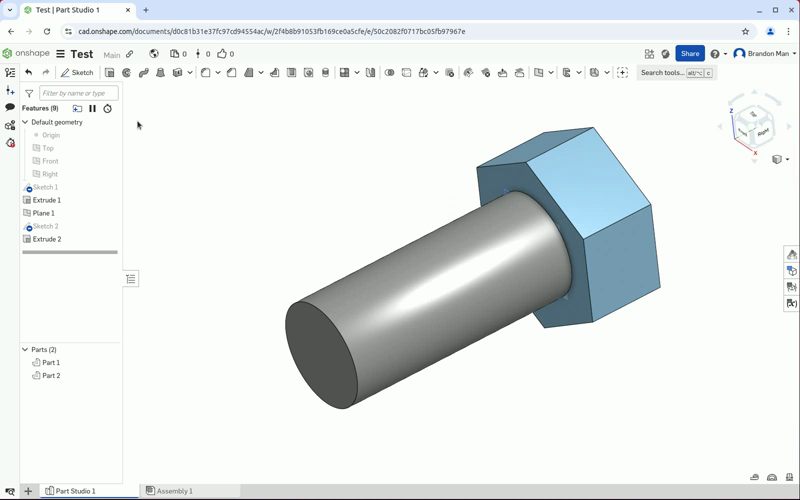
key(down, 2)
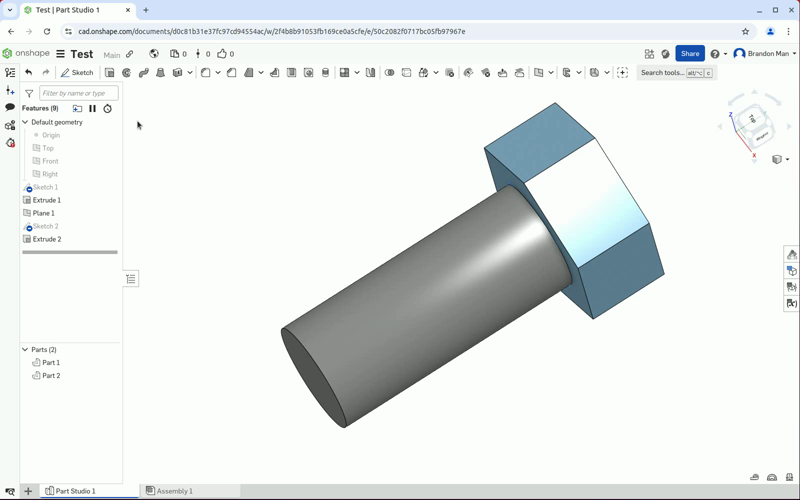
key(up, 2)
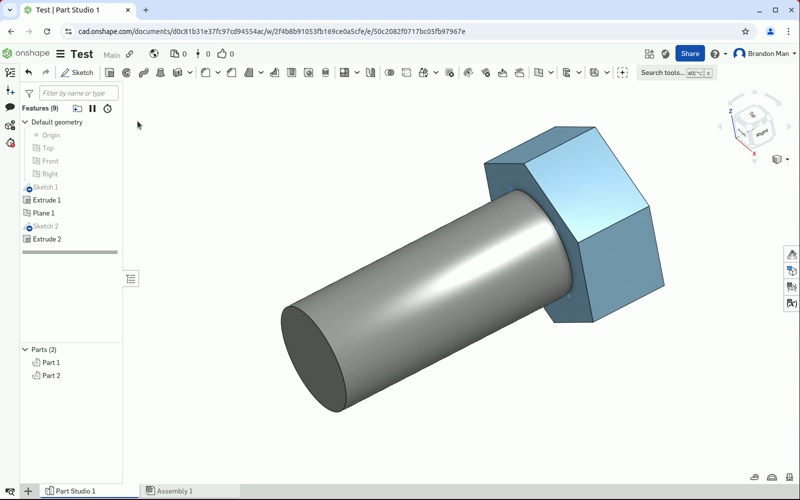
key(right, 2)
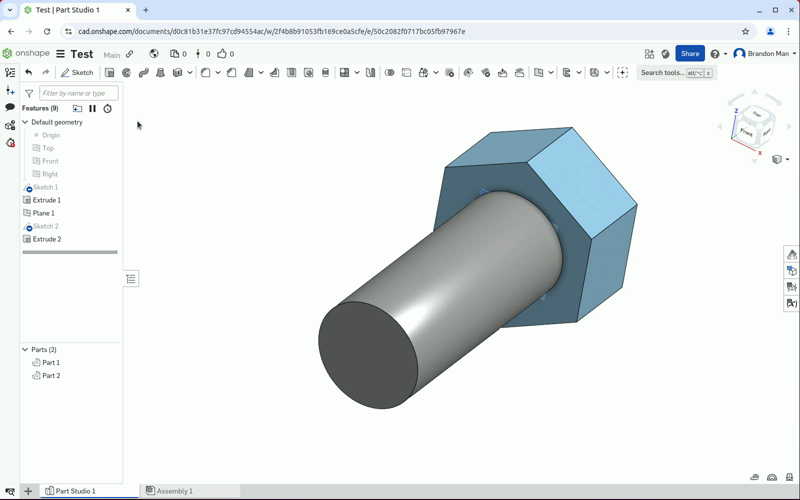
mouse_move(73, 189)
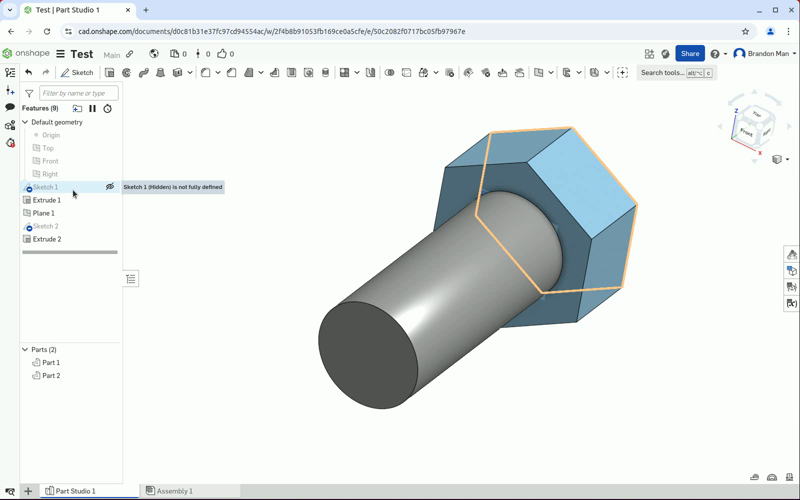
click(73, 189)